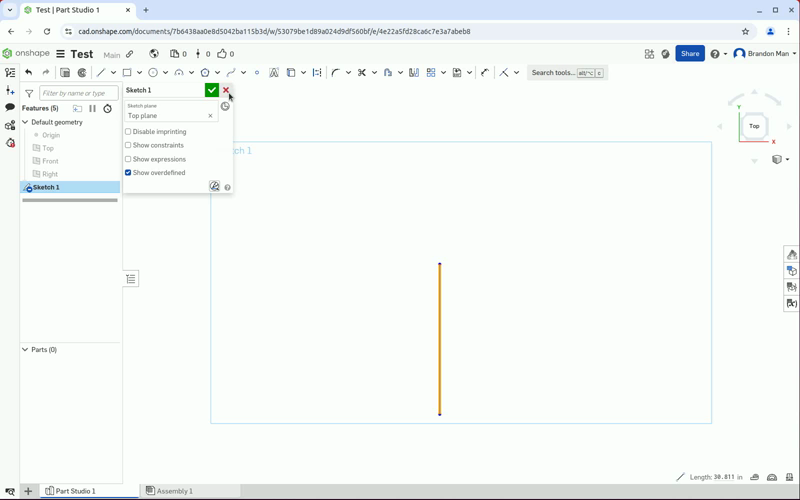
key(shift+h)
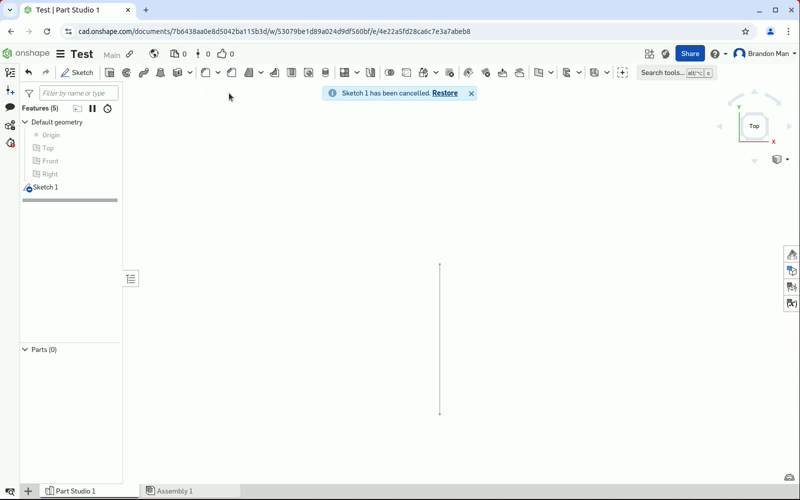
key(shift+s)
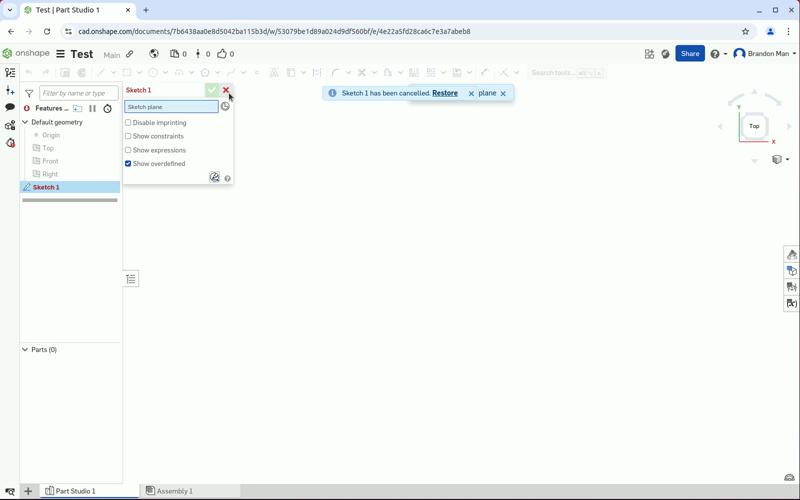
mouse_move(73, 150)
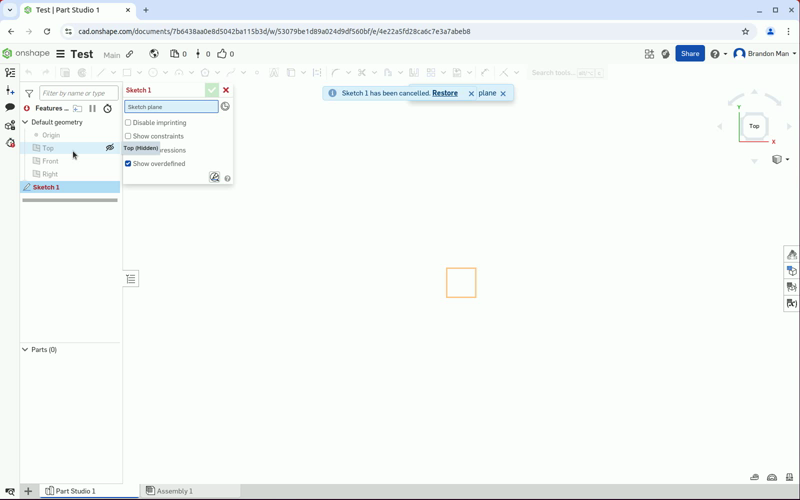
click(73, 150)
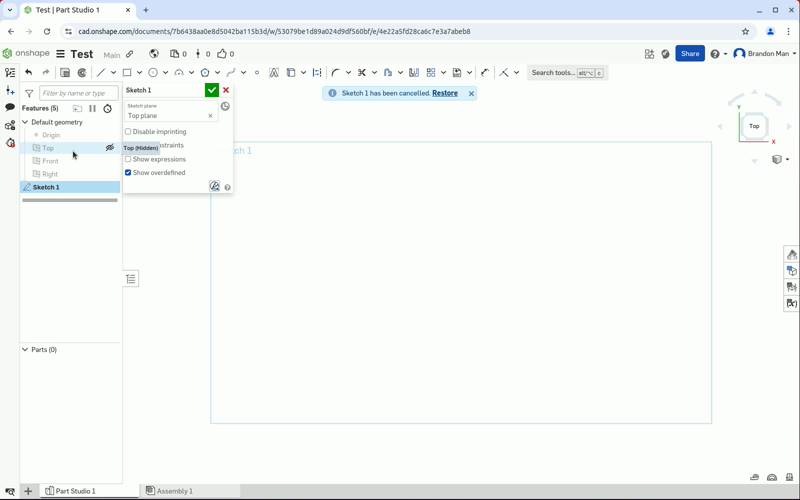
mouse_move(73, 352)
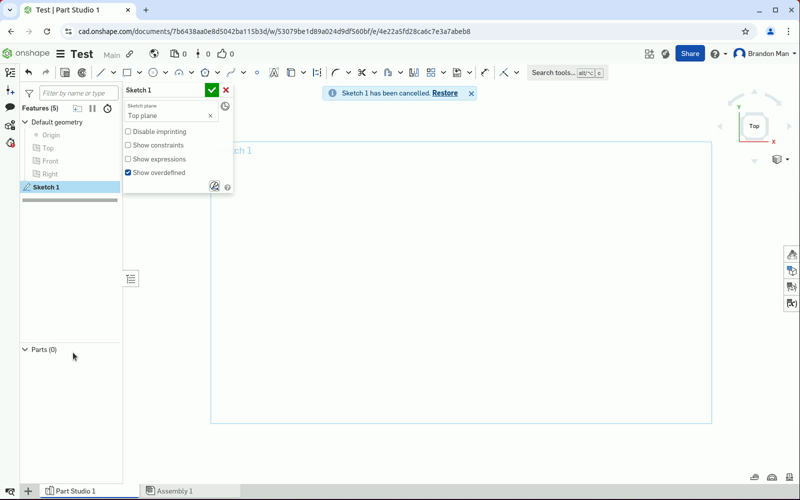
key(y)
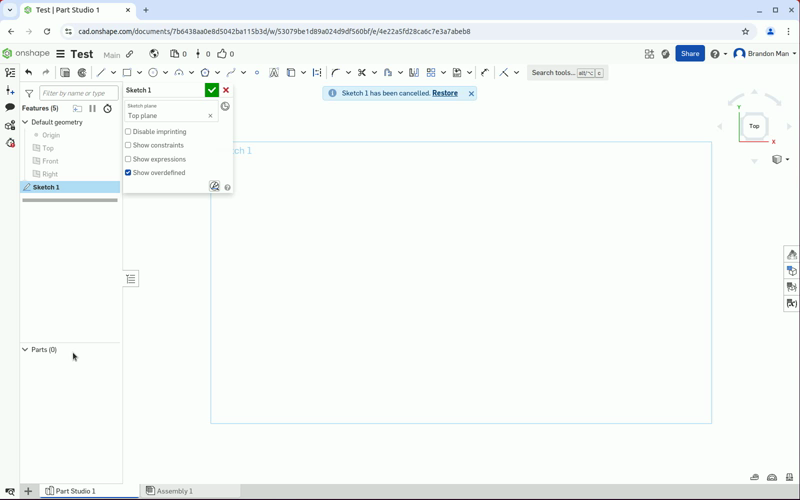
key(l)
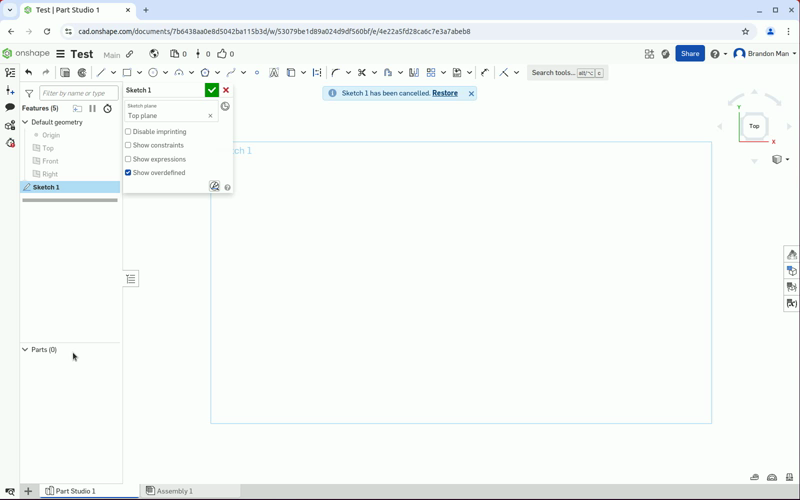
key_down(shift)
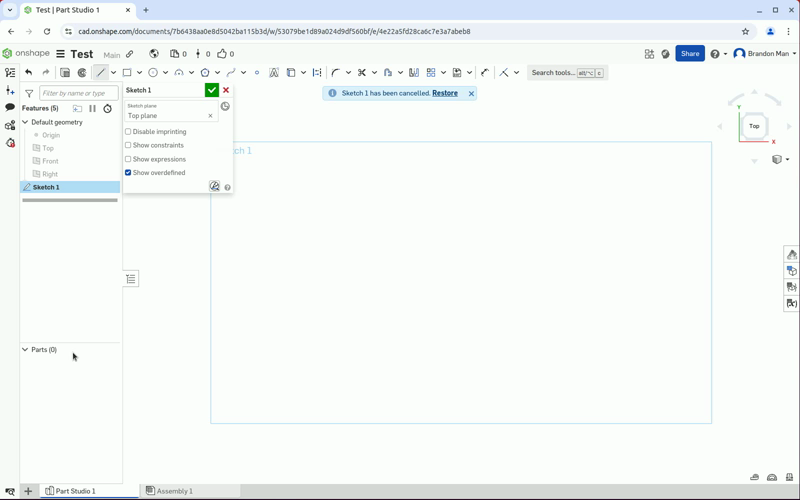
mouse_move(363, 339)
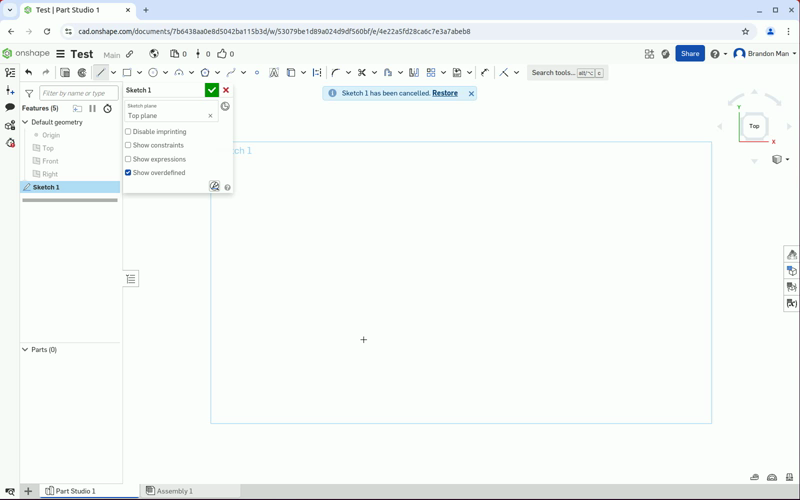
click(363, 339)
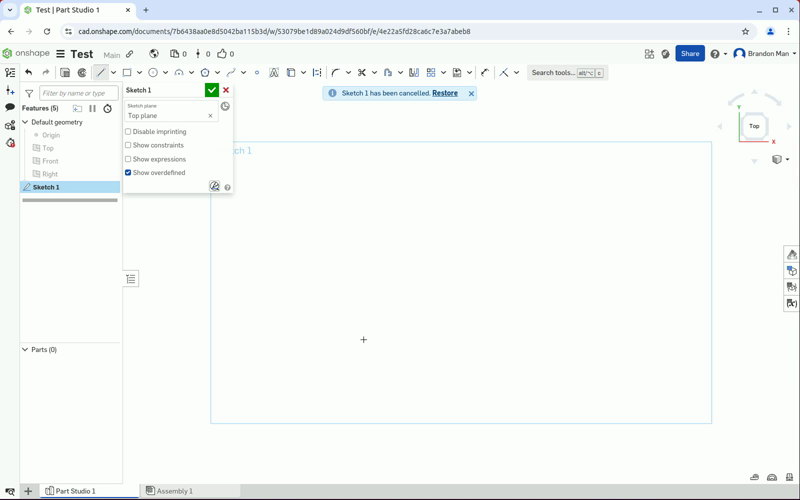
key_up(shift)
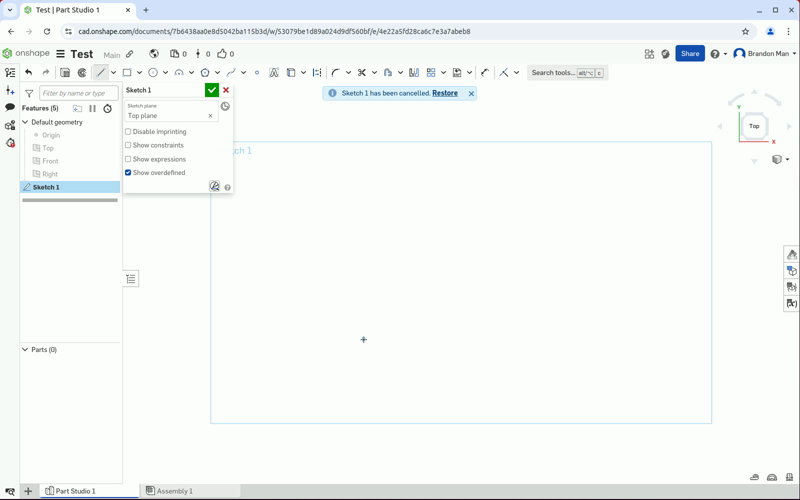
key_down(shift)
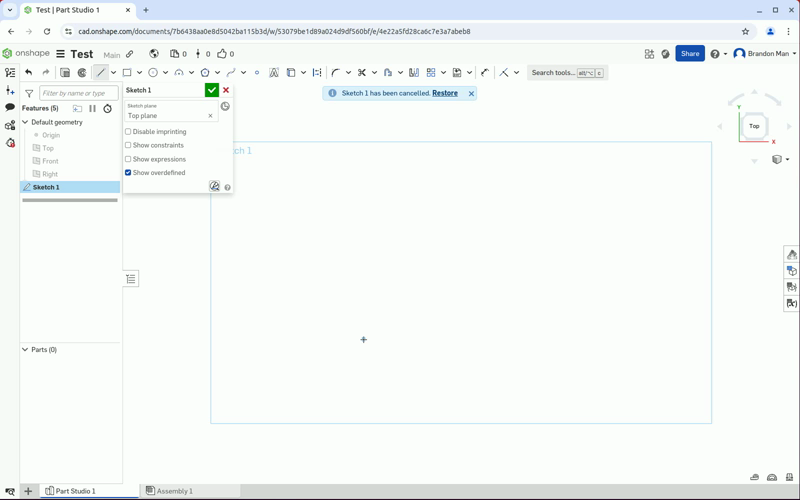
mouse_move(461, 394)
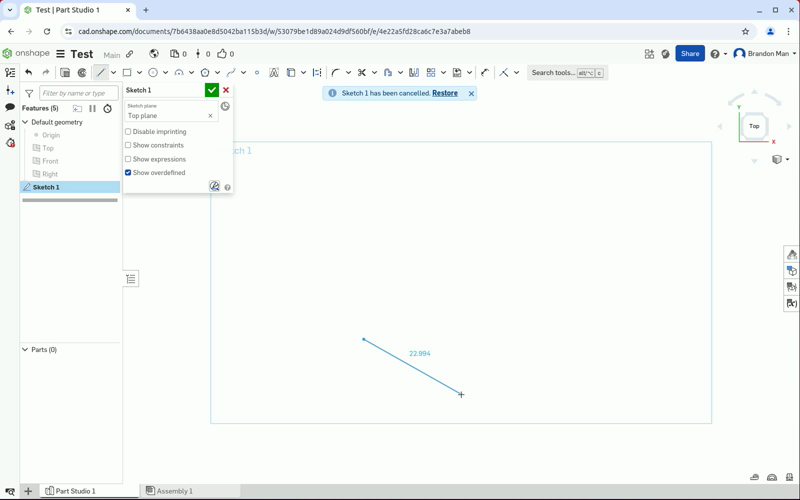
click(461, 394)
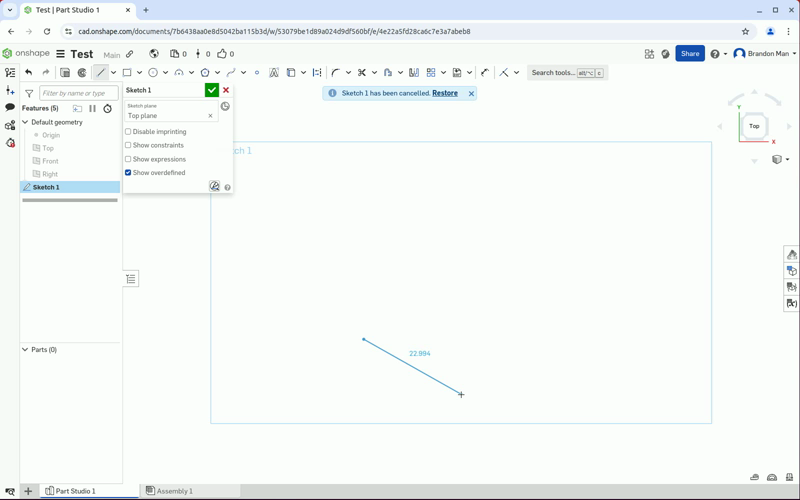
key_up(shift)
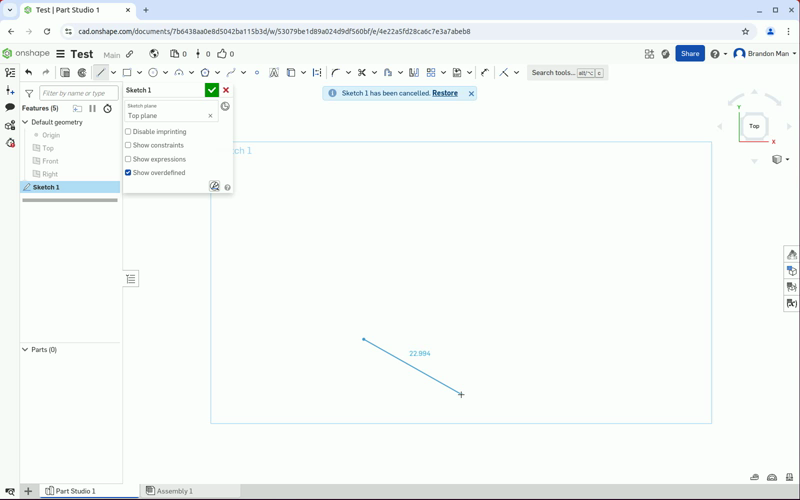
key_down(shift)
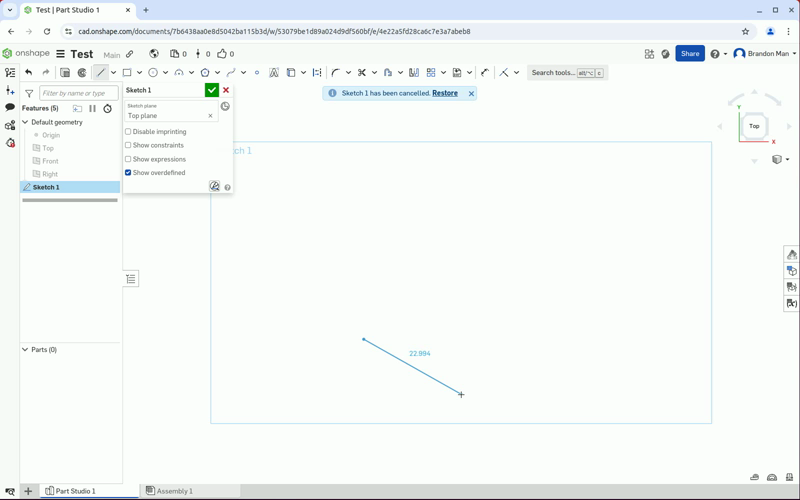
mouse_move(557, 339)
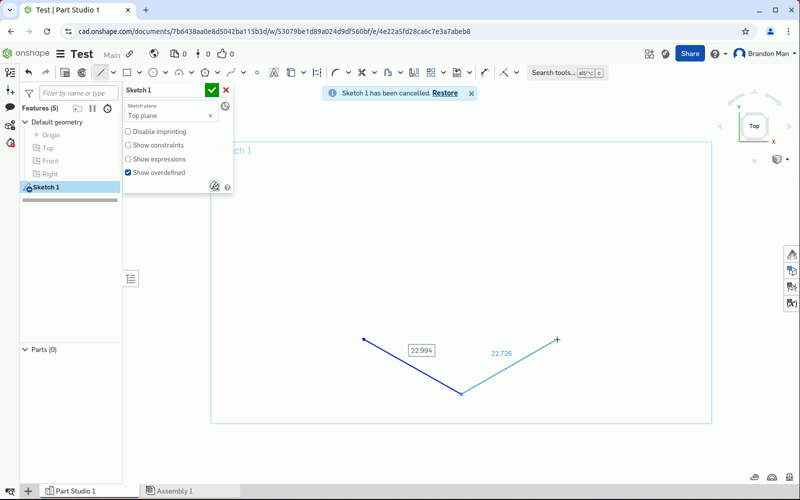
click(557, 339)
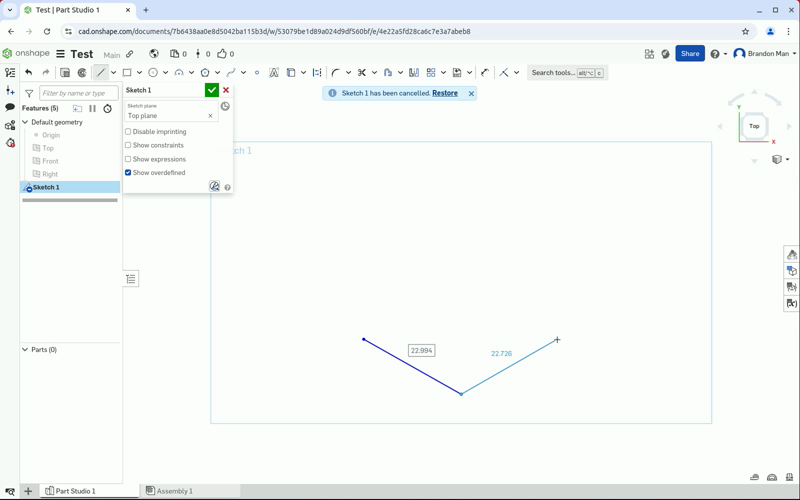
key_up(shift)
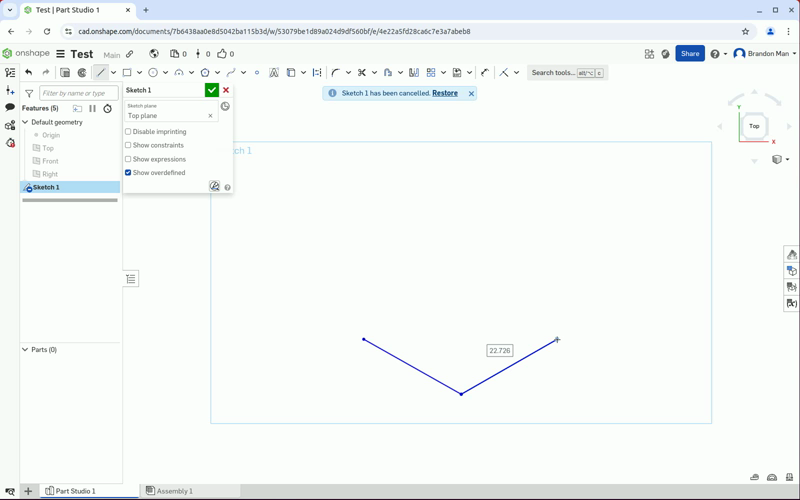
key_down(shift)
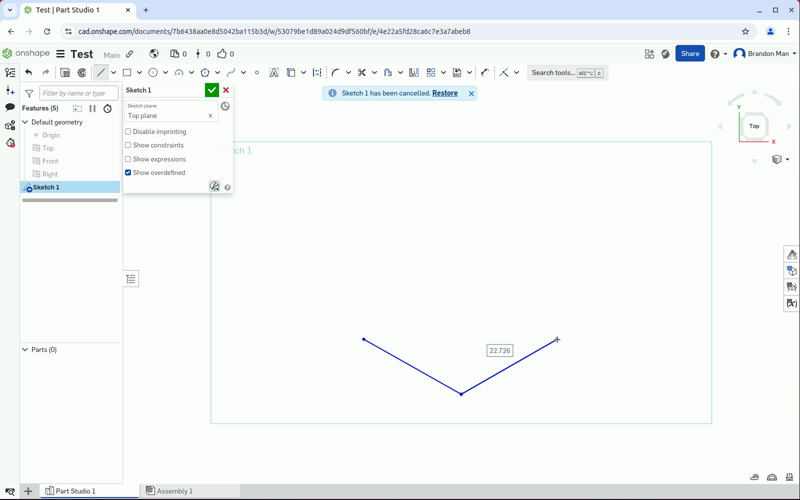
mouse_move(557, 227)
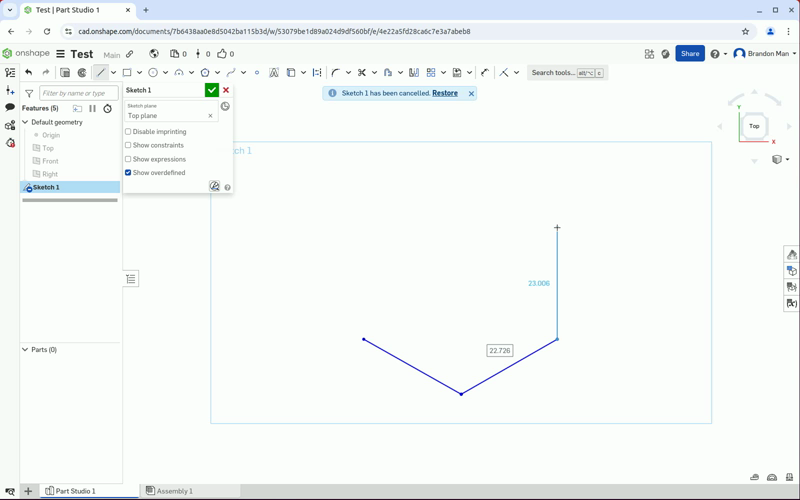
click(557, 227)
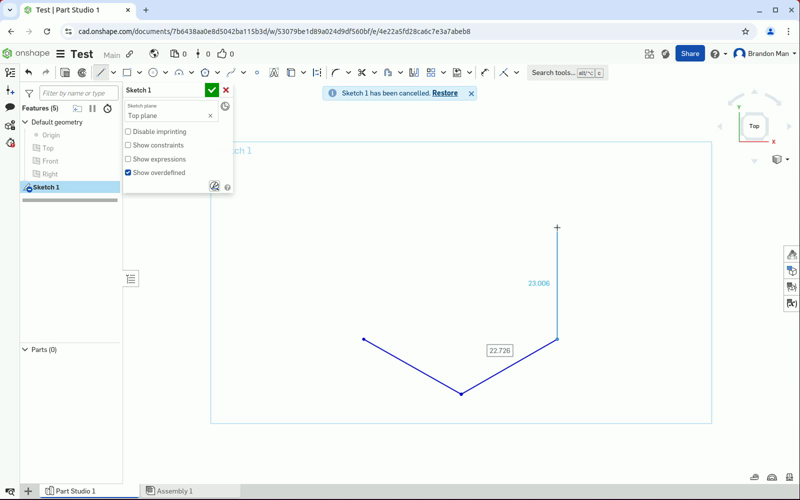
key_up(shift)
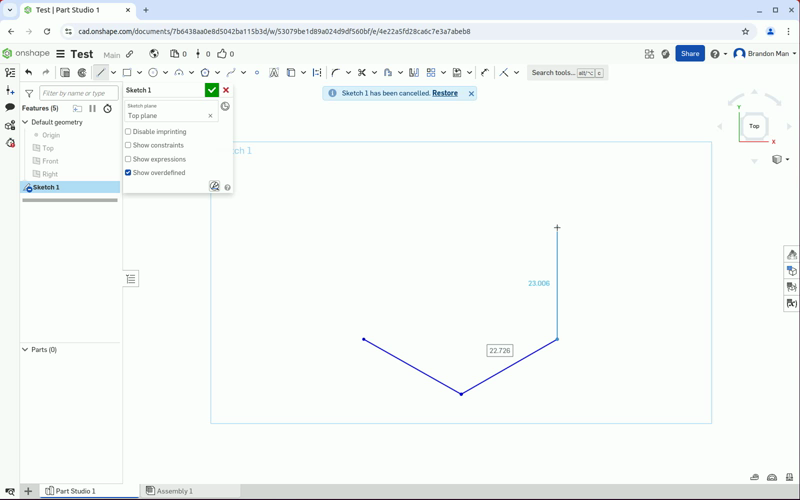
key_down(shift)
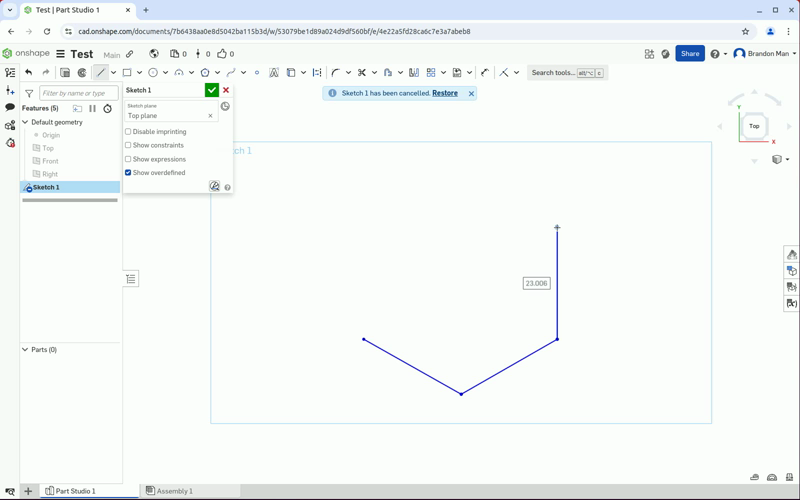
mouse_move(461, 171)
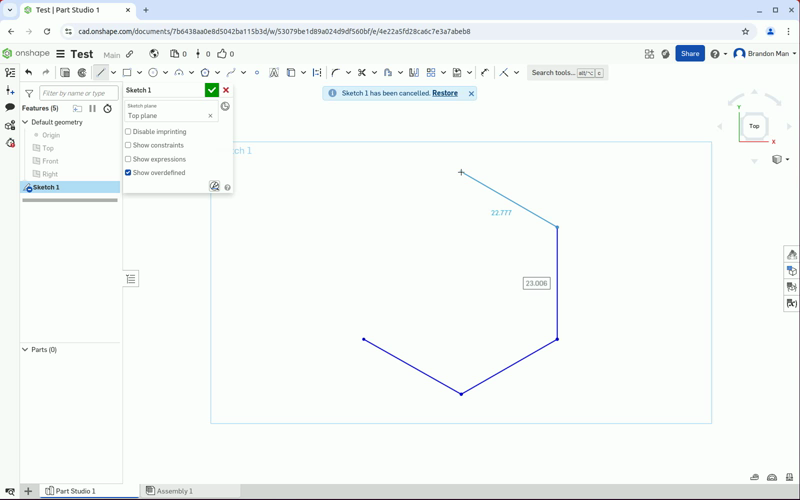
click(461, 171)
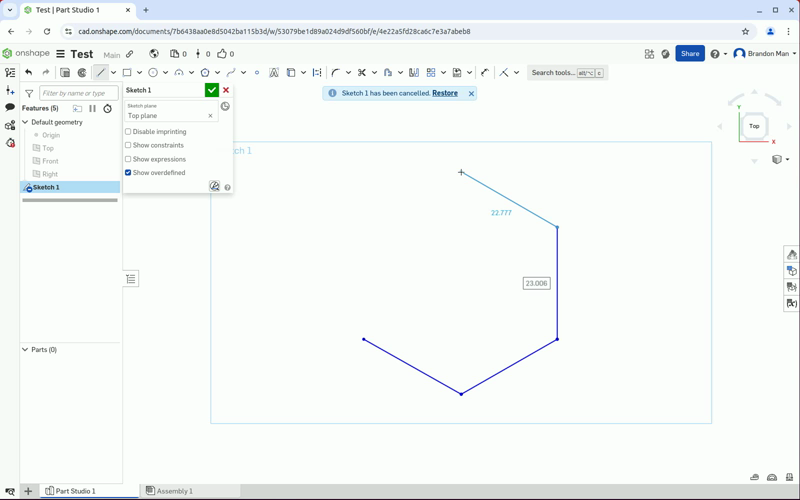
key_up(shift)
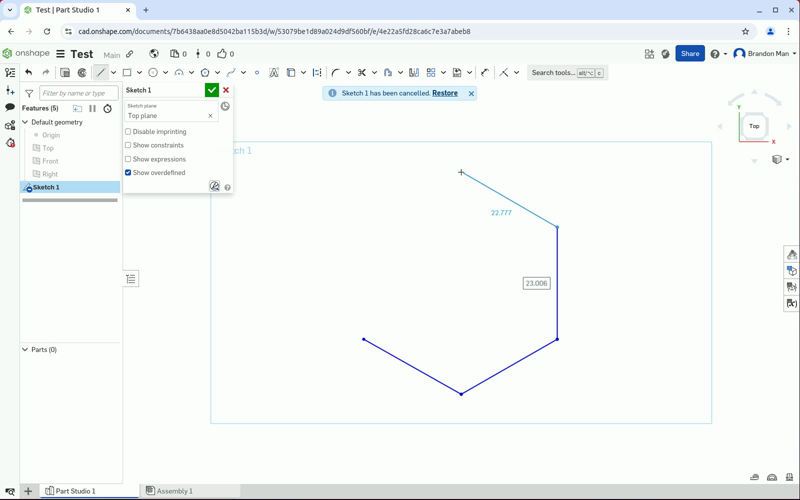
key_down(shift)
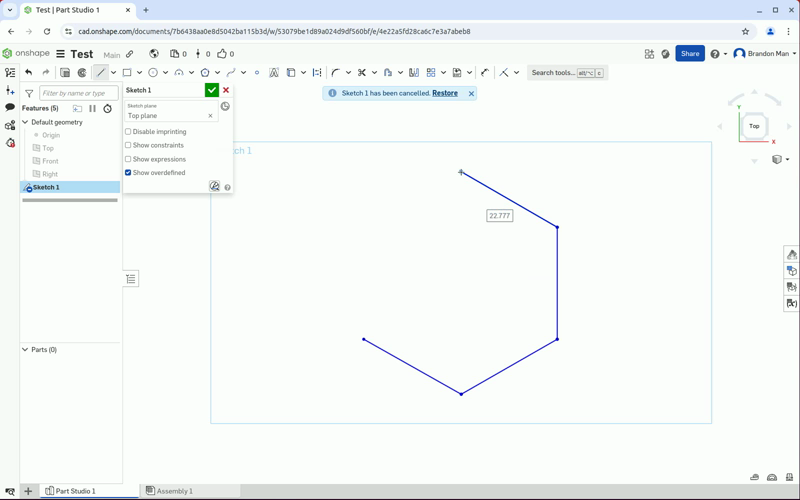
mouse_move(363, 227)
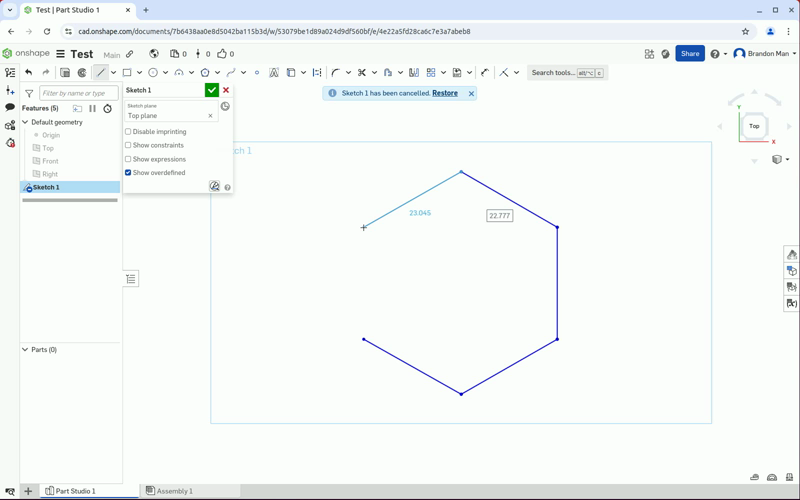
click(363, 227)
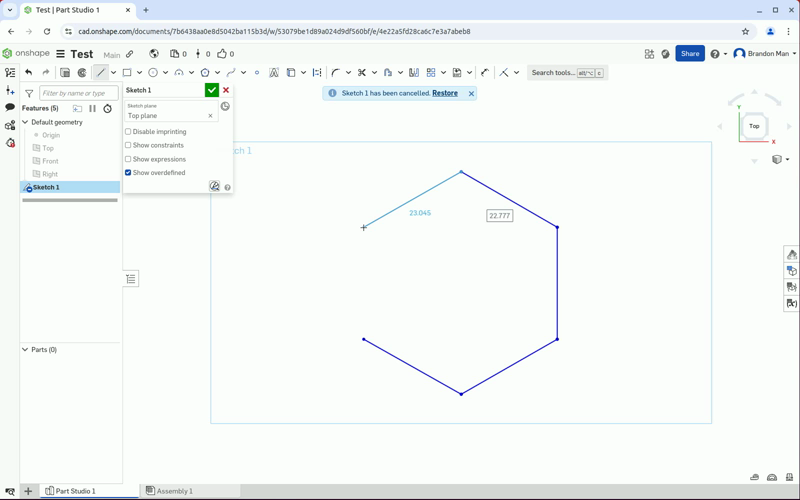
key_up(shift)
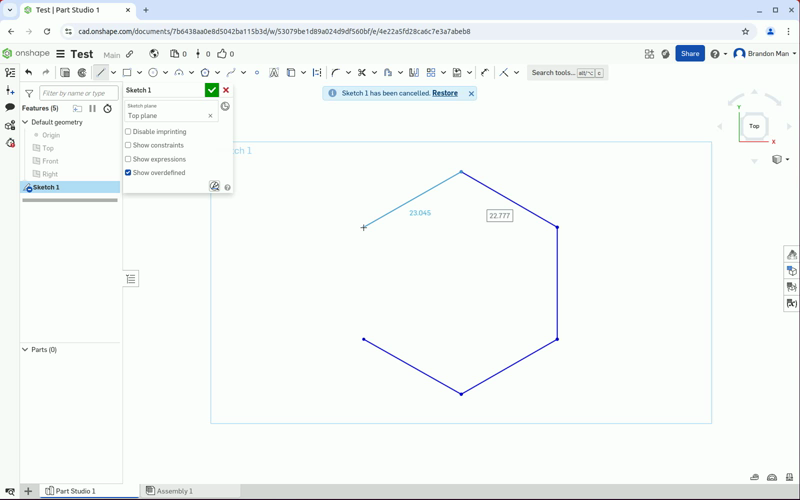
key_down(shift)
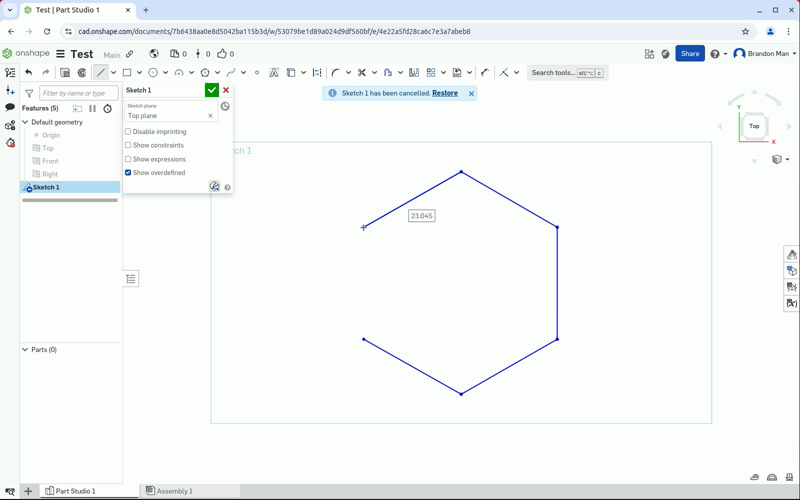
mouse_move(363, 339)
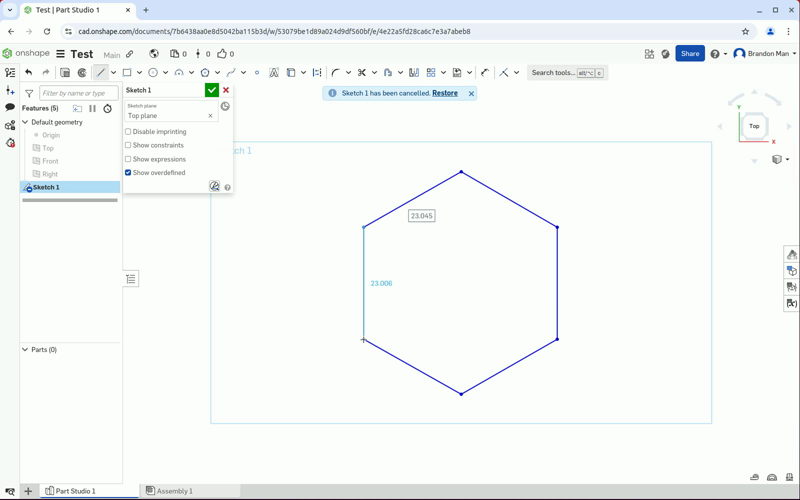
key_up(shift)
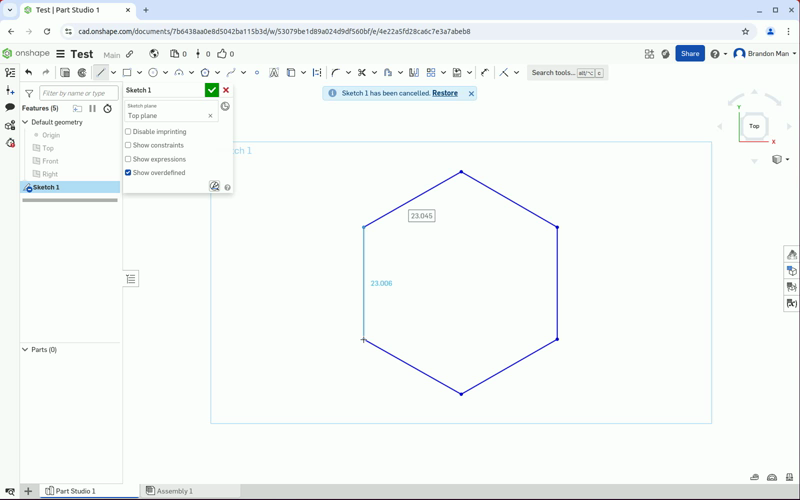
click(363, 339)
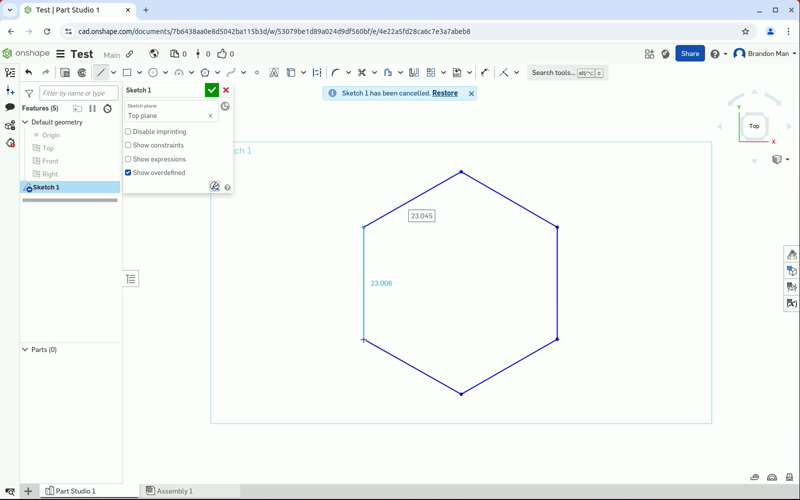
key(esc)
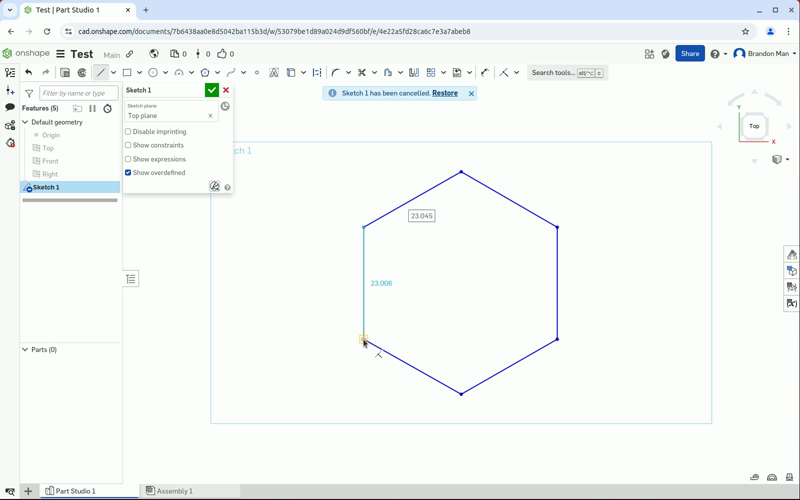
key(c)
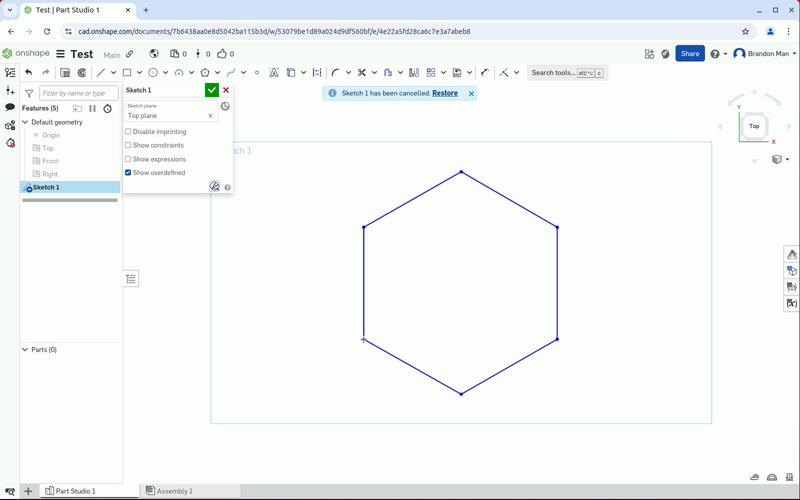
key_down(shift)
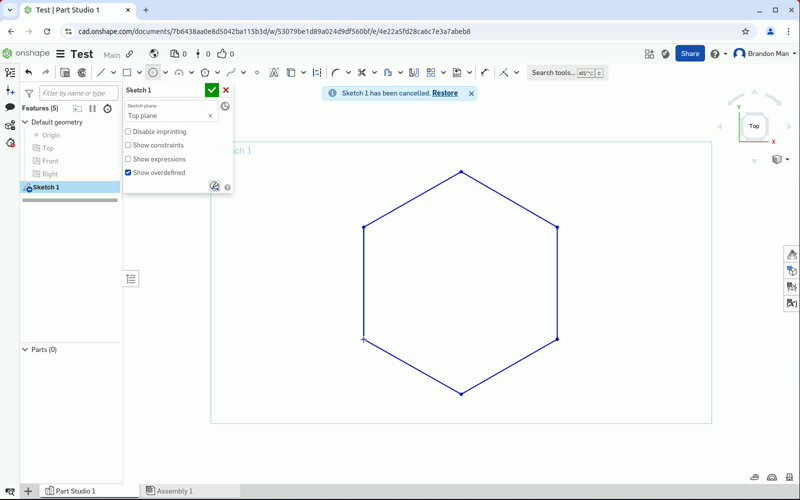
mouse_move(461, 284)
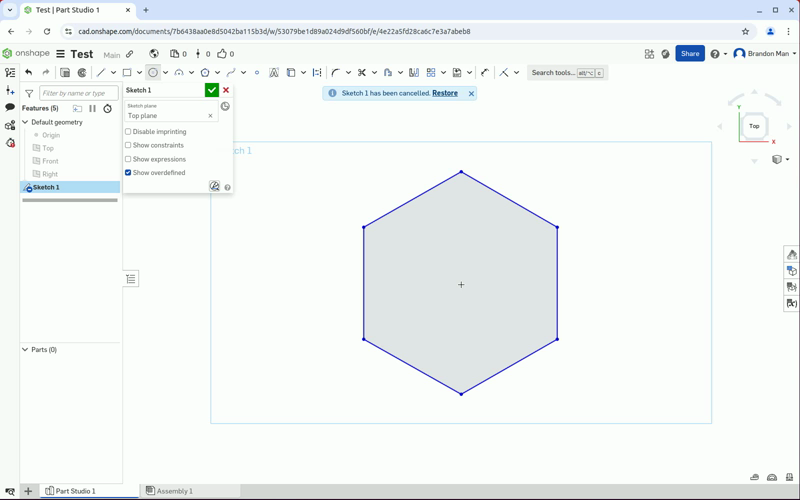
click(461, 284)
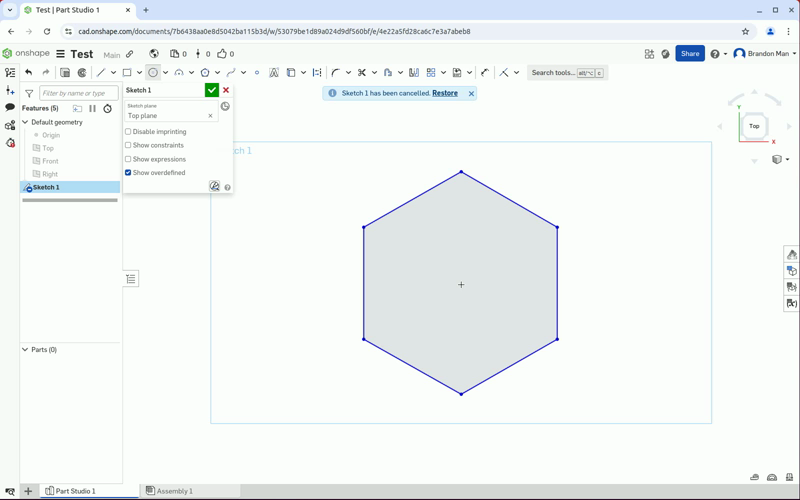
key_up(shift)
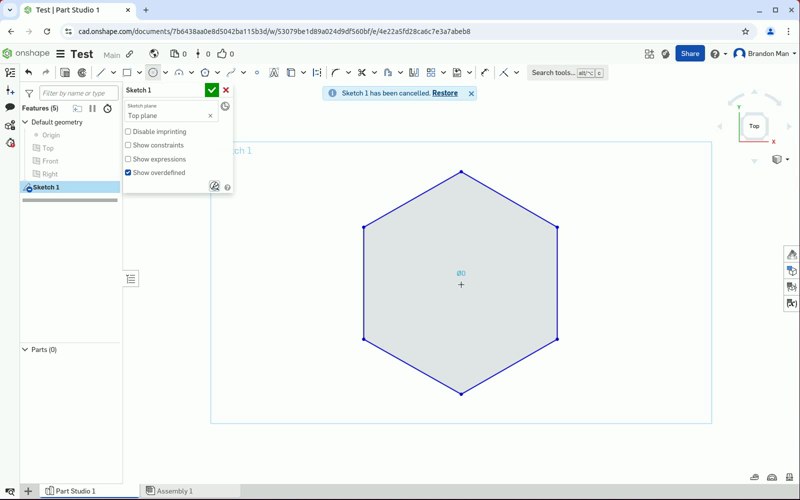
mouse_move(502, 284)
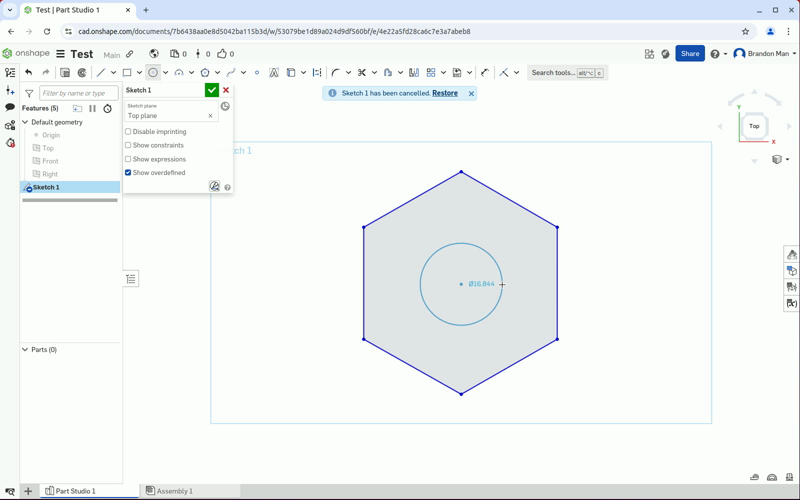
click(502, 284)
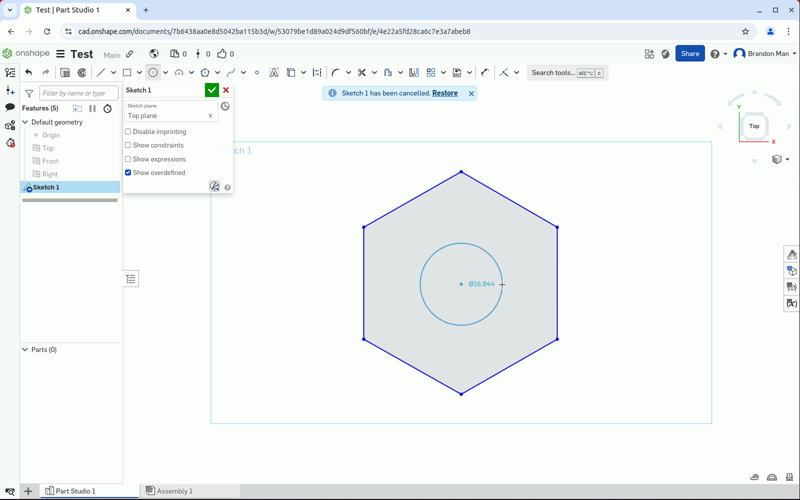
key(esc)
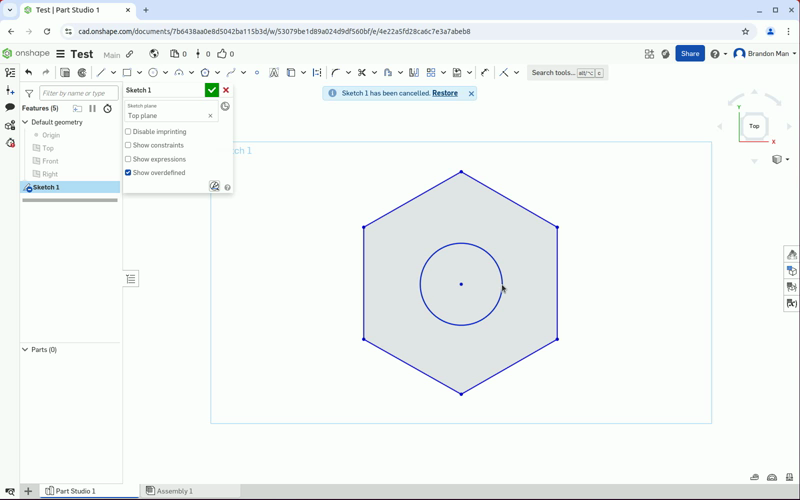
mouse_move(524, 245)
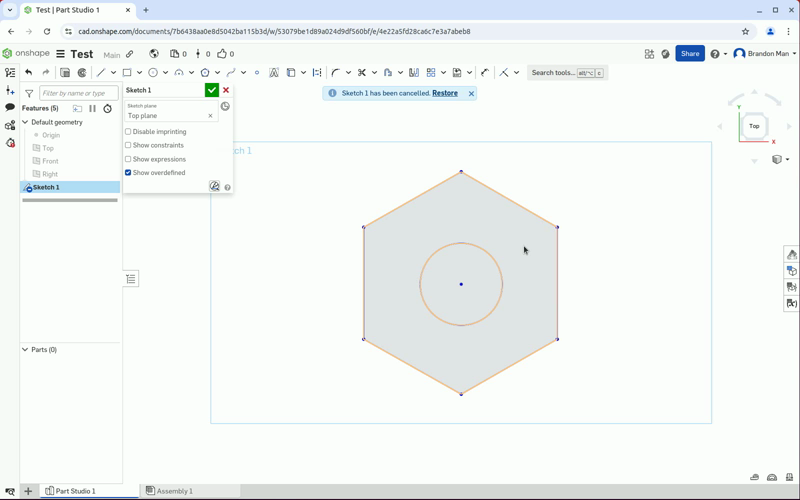
click(524, 245)
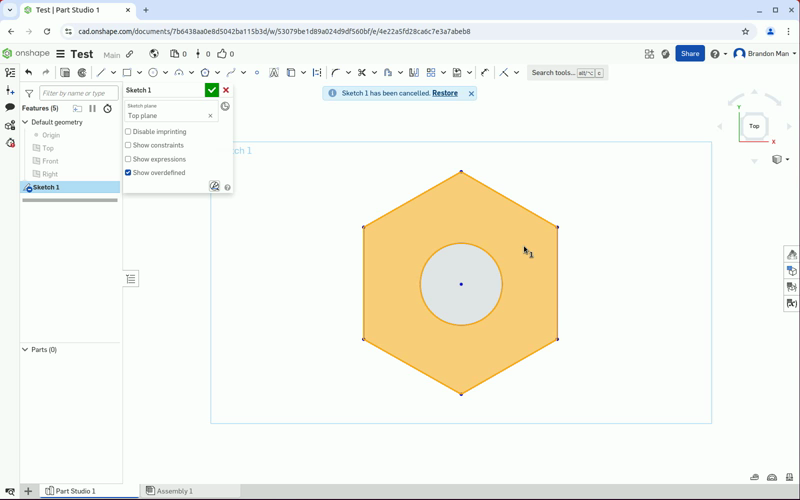
mouse_move(73, 352)
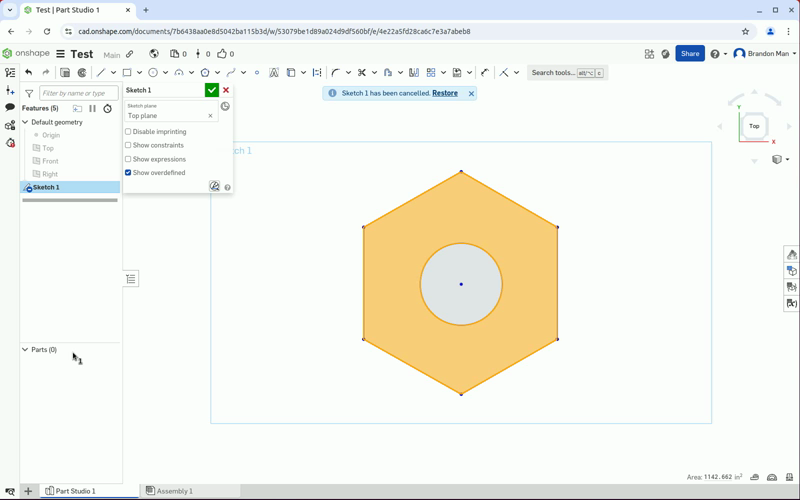
key(shift+y)
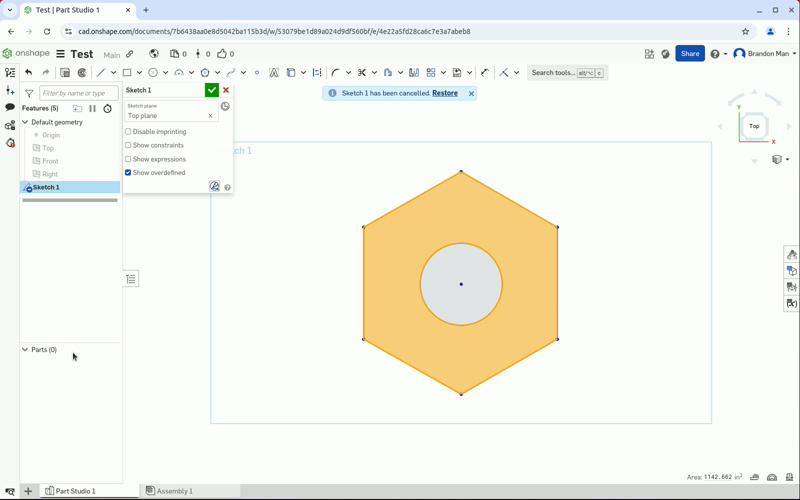
key(shift+e)
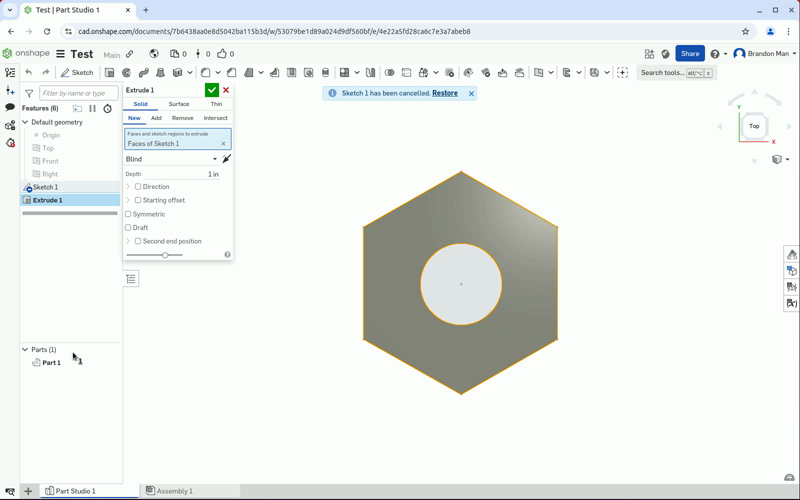
mouse_move(143, 106)
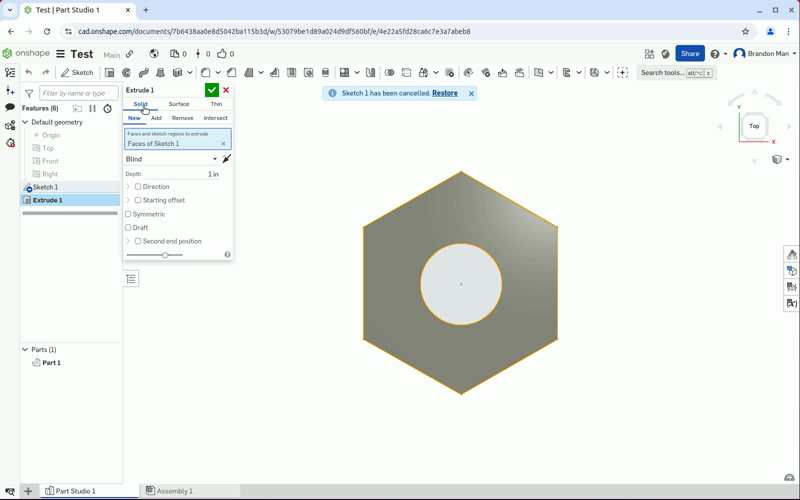
click(143, 106)
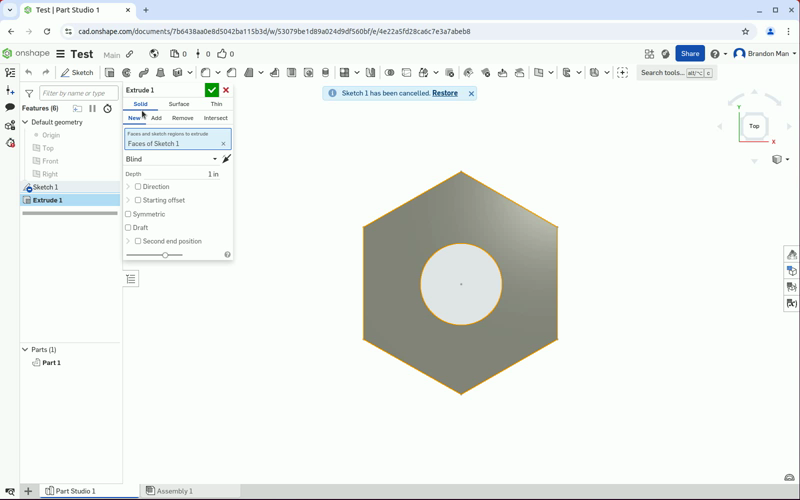
mouse_move(137, 120)
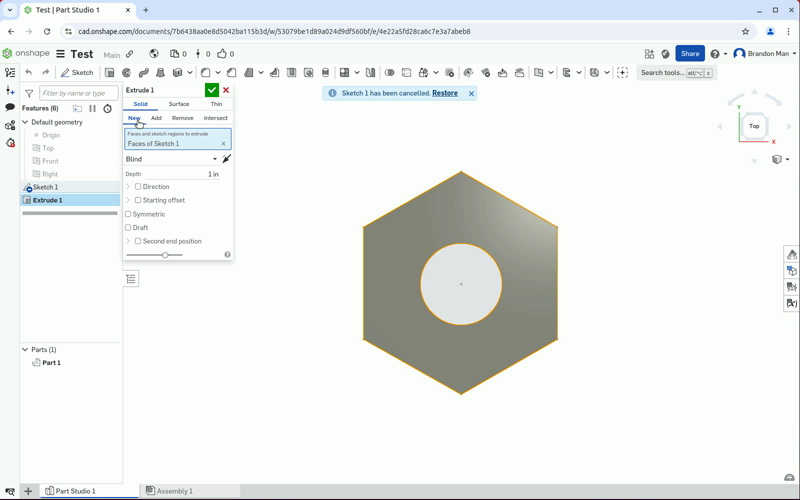
click(137, 120)
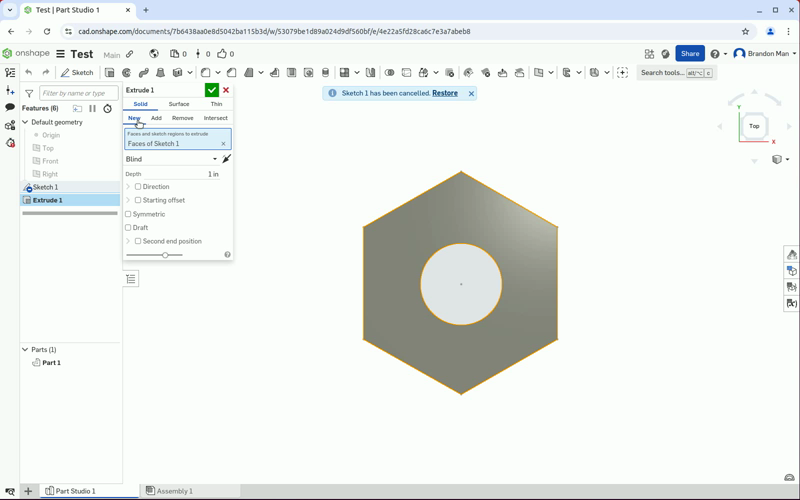
key(tab, 4)
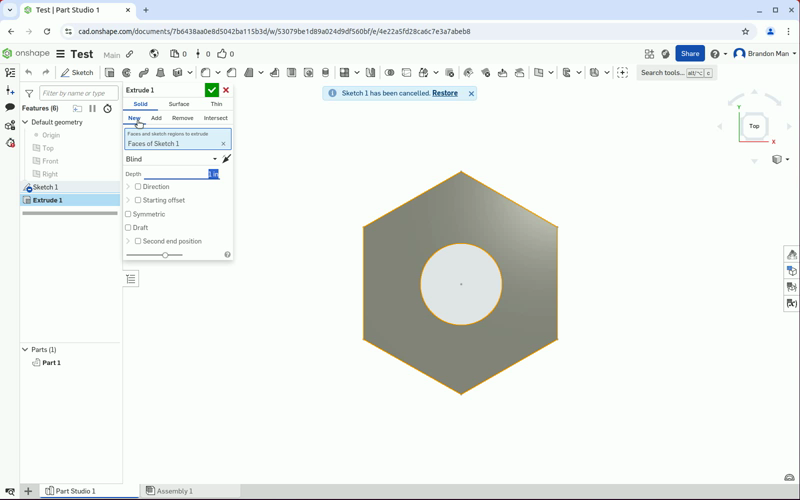
text(17.09)
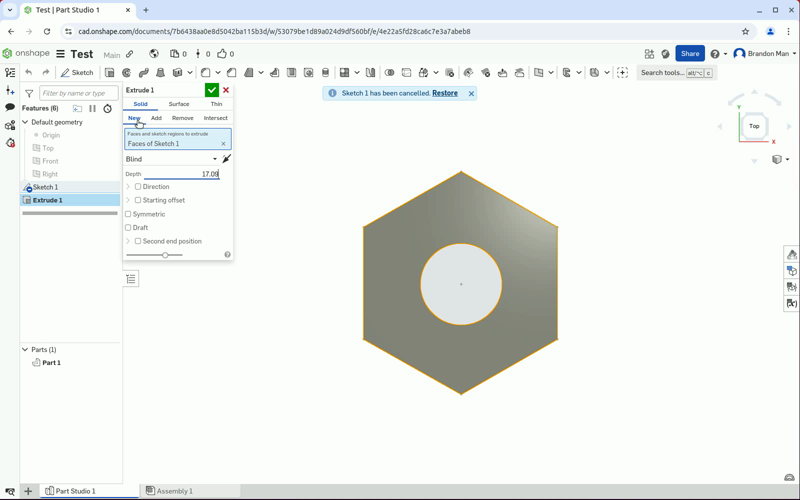
key(enter)
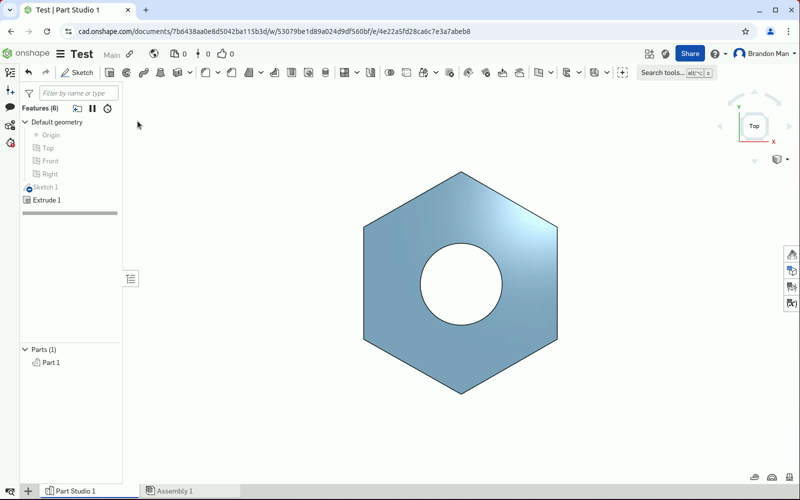
key(shift+h)
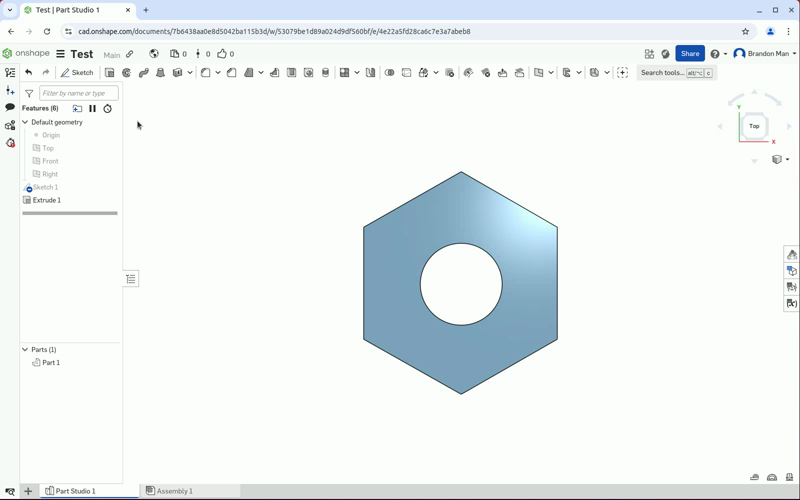
key(shift+h)
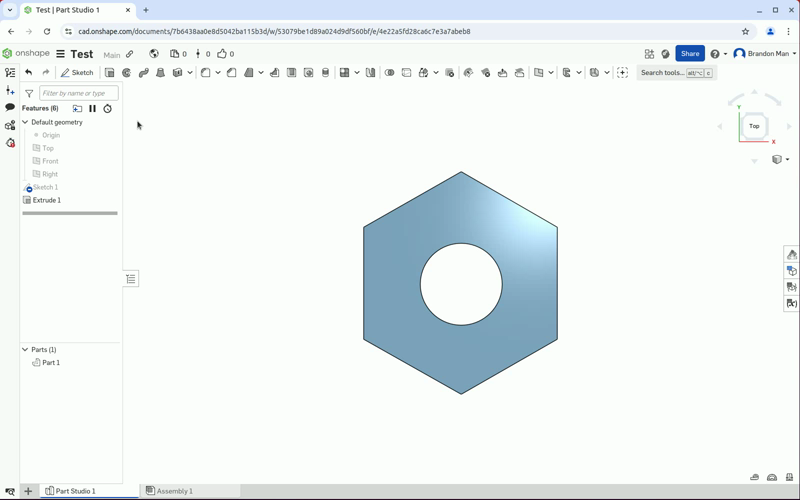
mouse_move(73, 189)
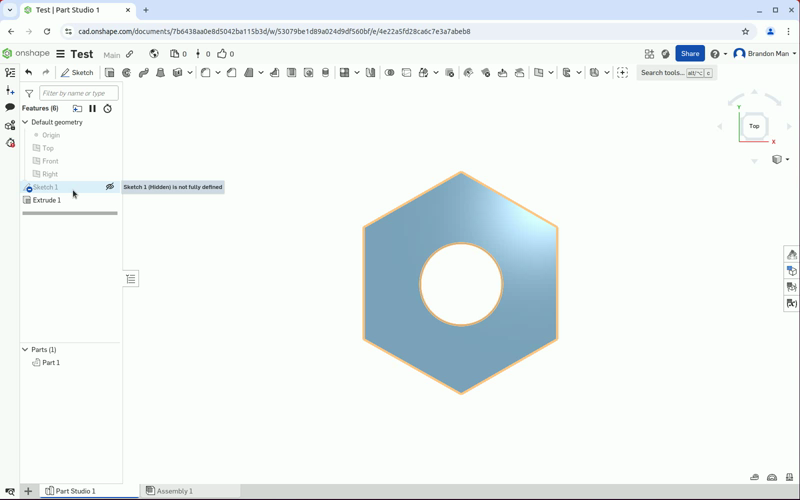
click(73, 189)
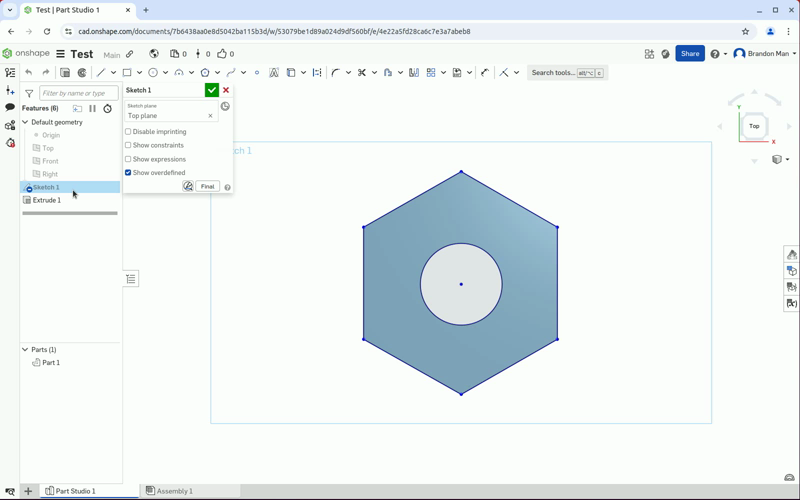
mouse_move(229, 92)
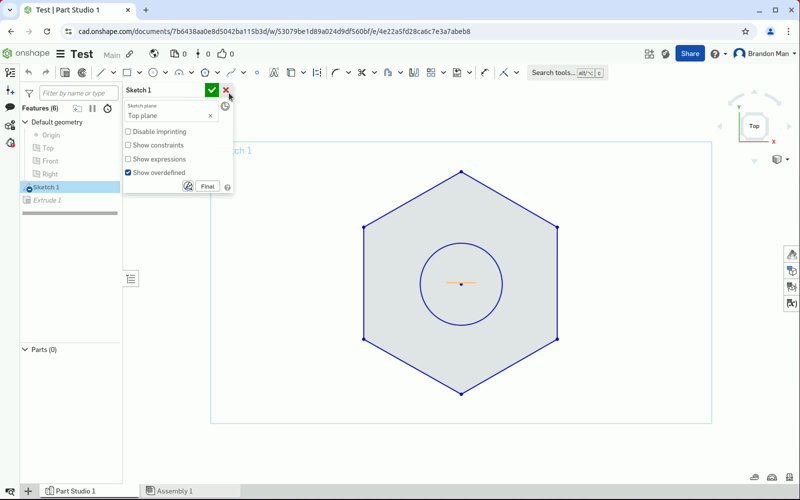
click(229, 92)
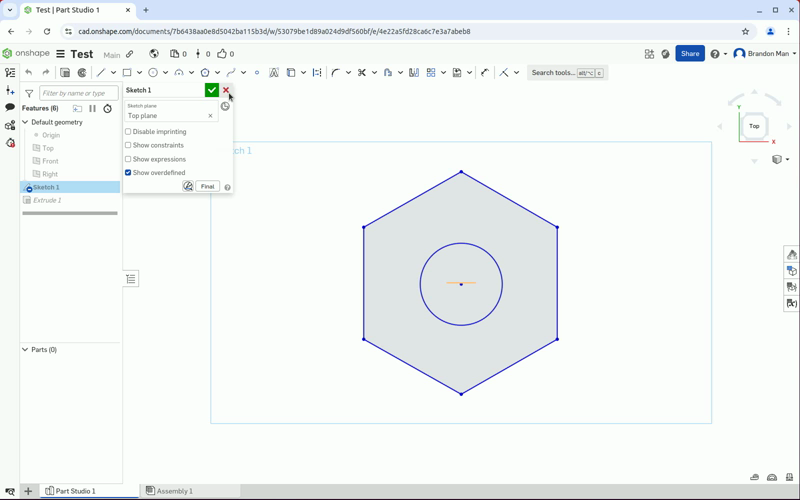
key(shift+s)
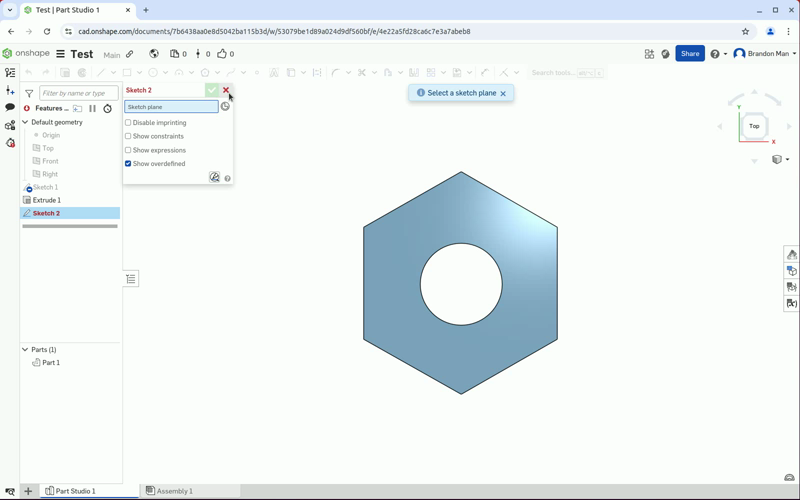
mouse_move(73, 150)
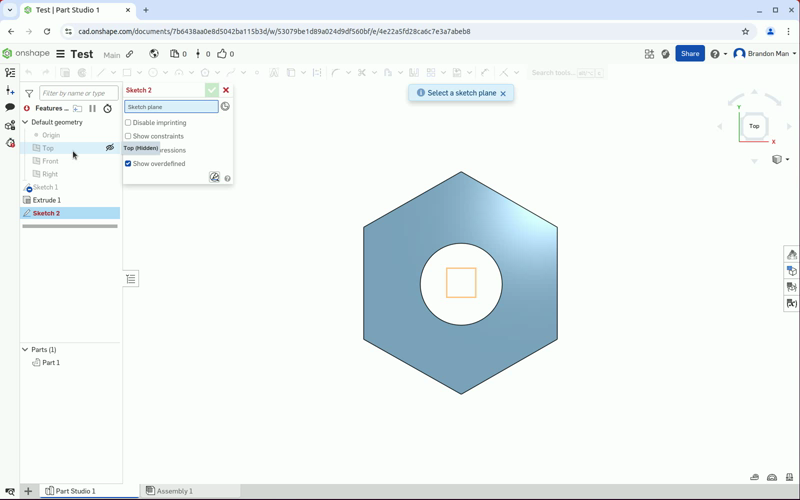
click(73, 150)
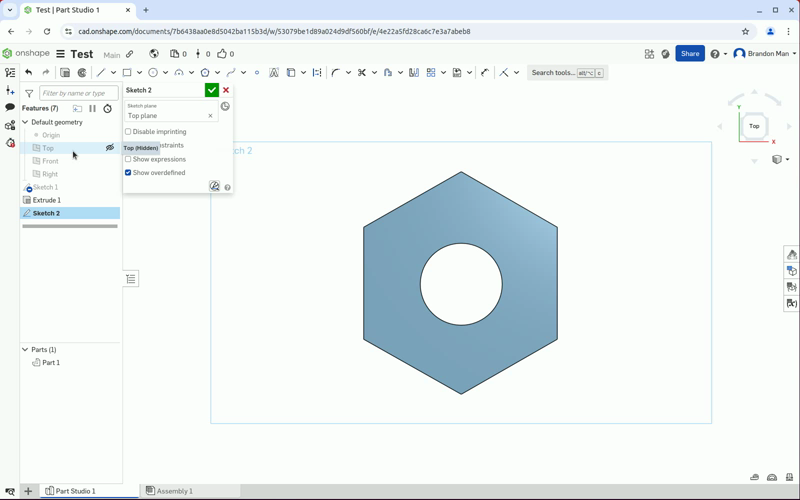
mouse_move(73, 352)
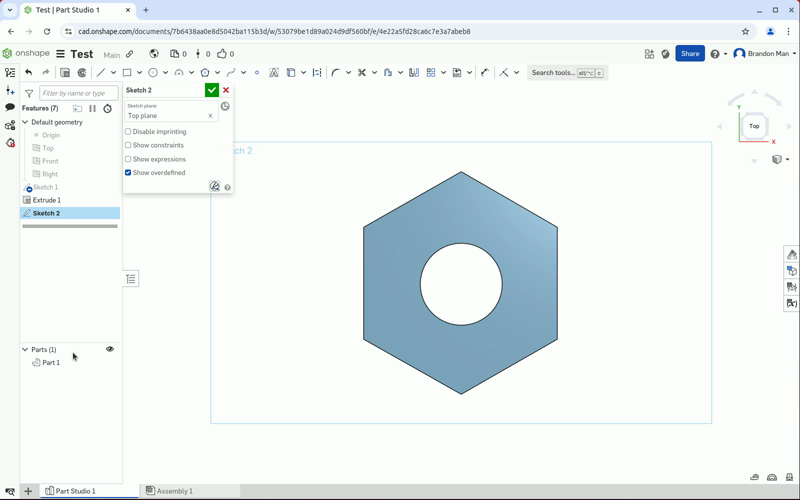
key(y)
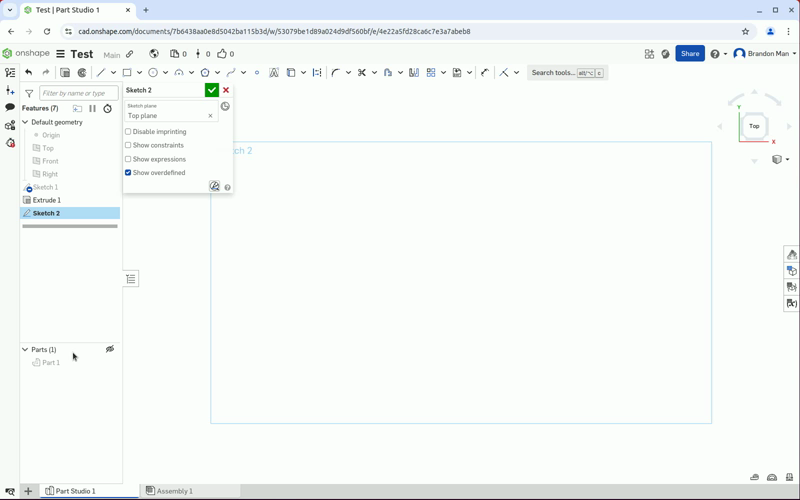
key(l)
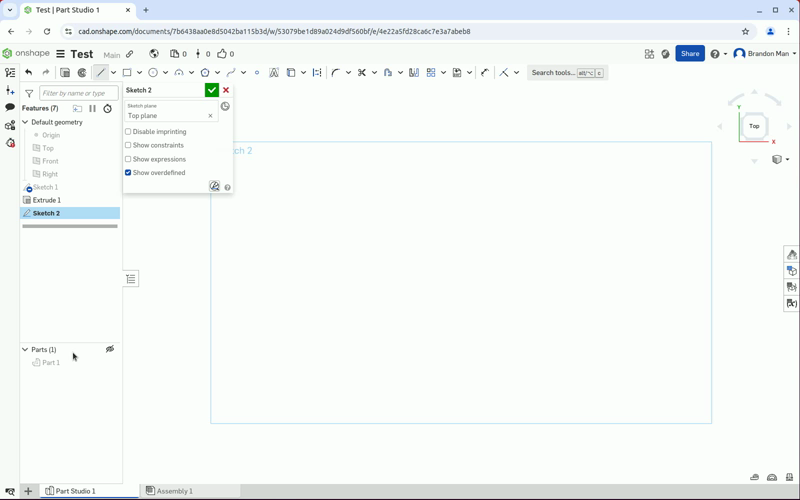
key_down(shift)
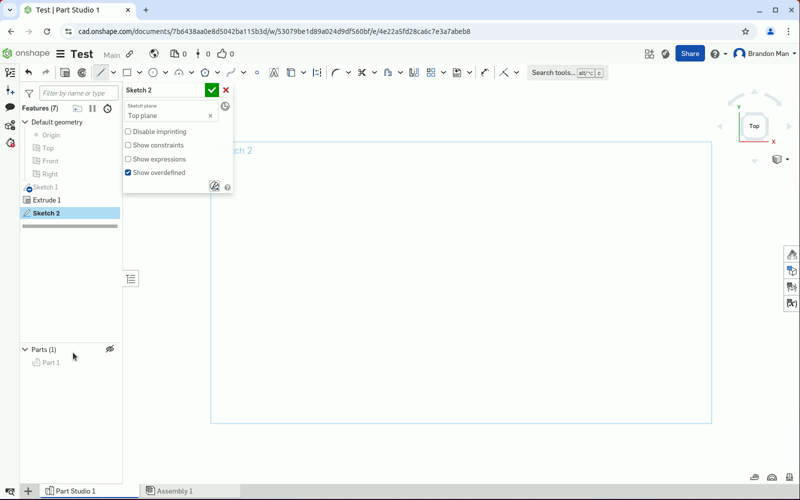
mouse_move(363, 339)
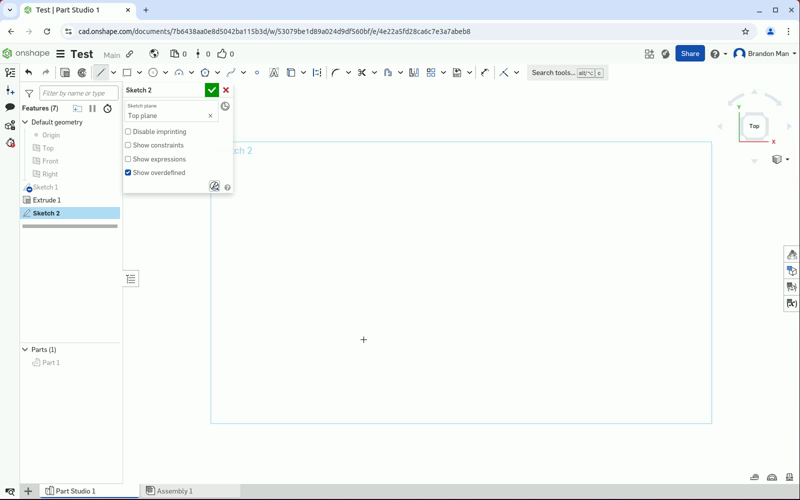
click(363, 339)
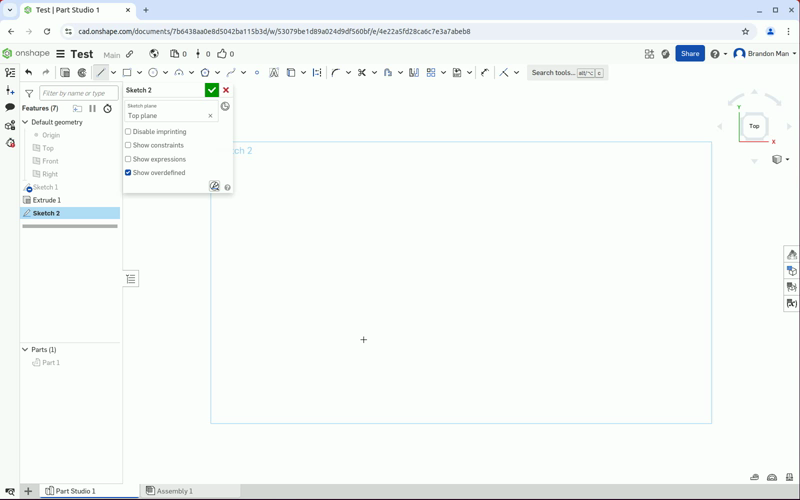
key_up(shift)
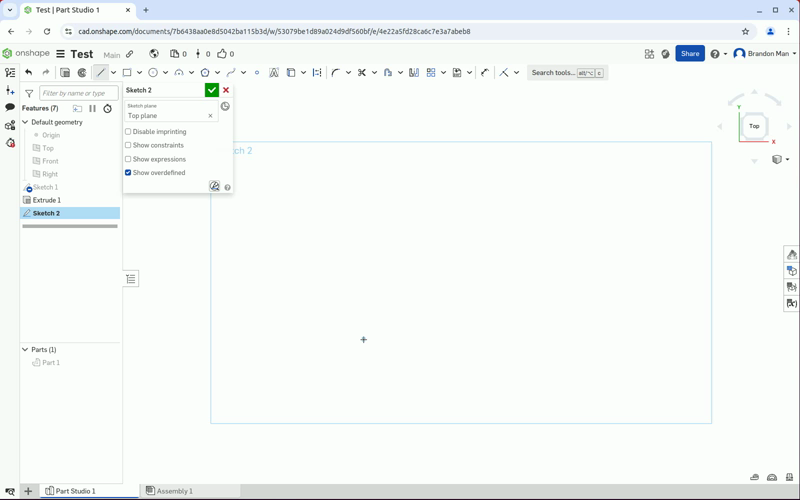
key_down(shift)
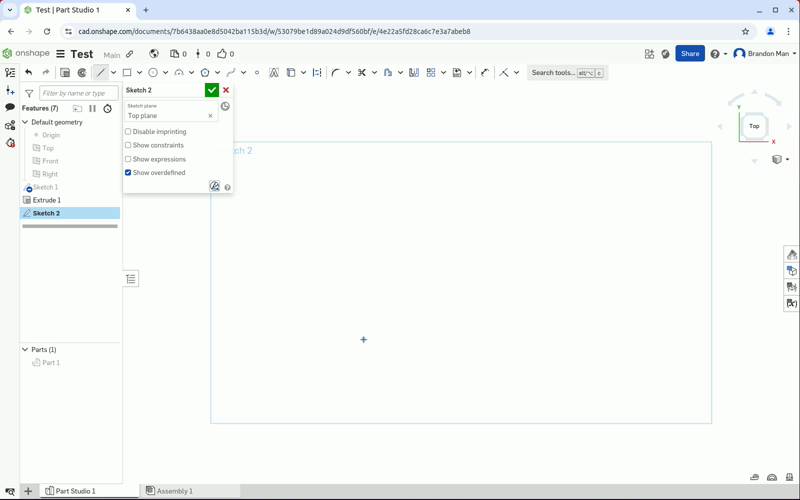
mouse_move(461, 394)
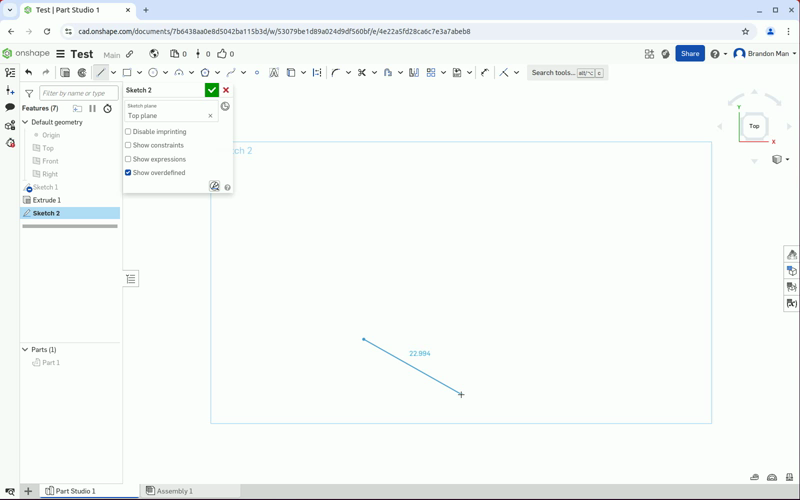
click(461, 394)
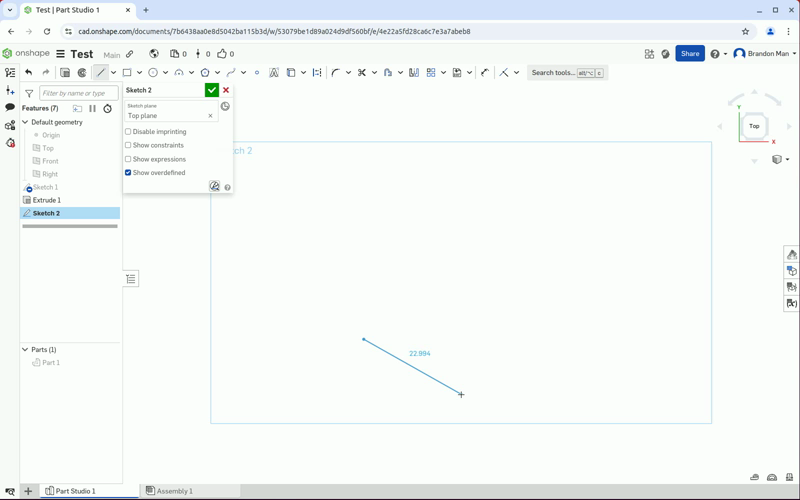
key_up(shift)
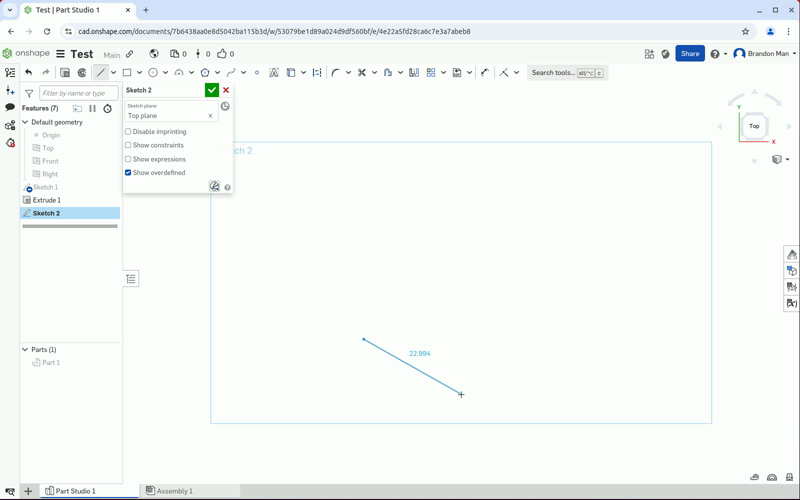
key_down(shift)
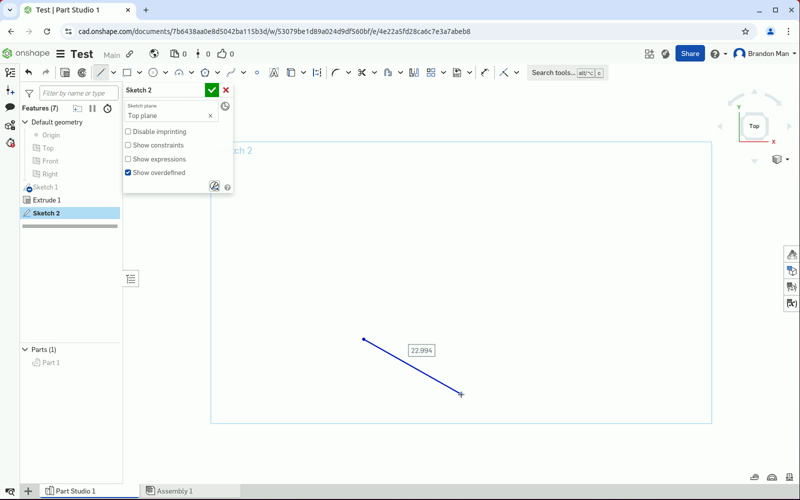
mouse_move(557, 339)
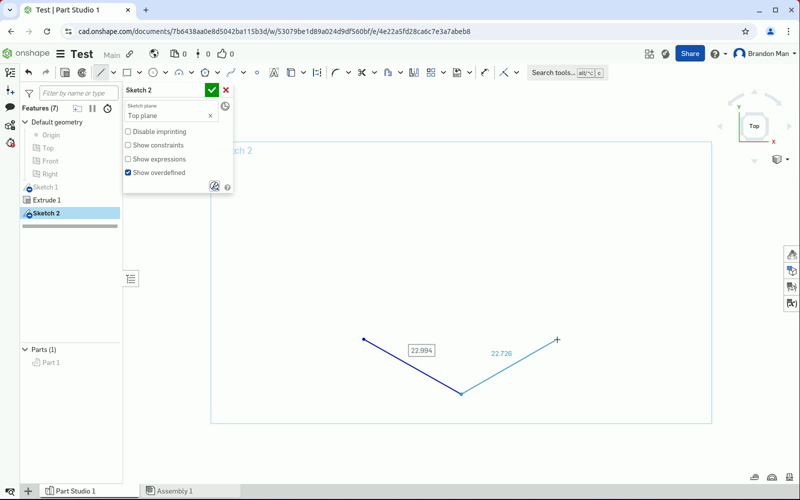
click(557, 339)
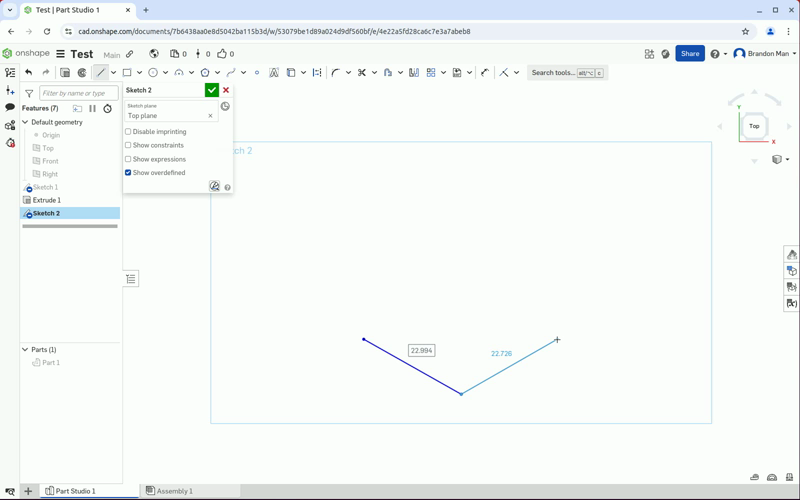
key_up(shift)
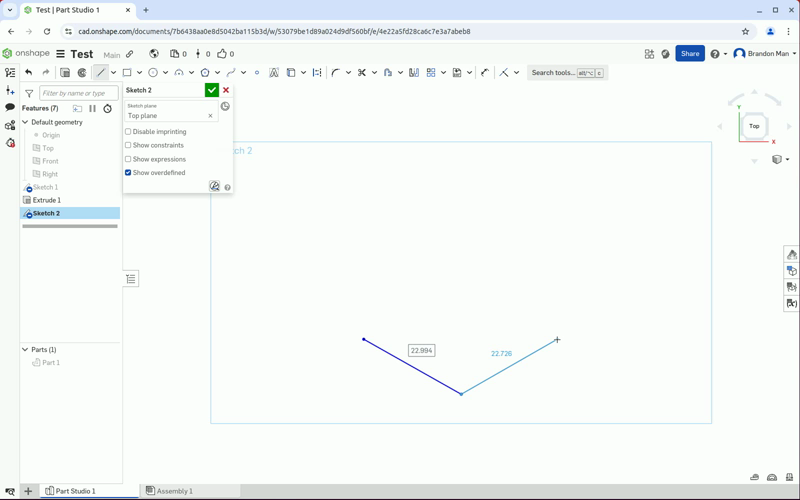
key_down(shift)
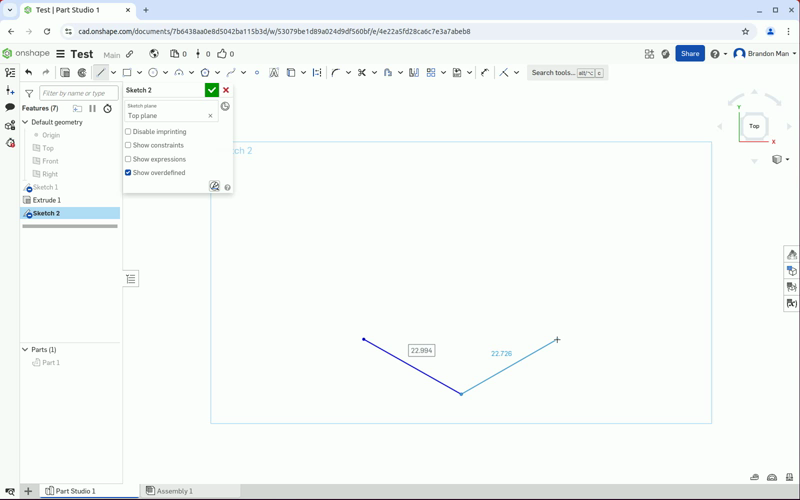
mouse_move(557, 227)
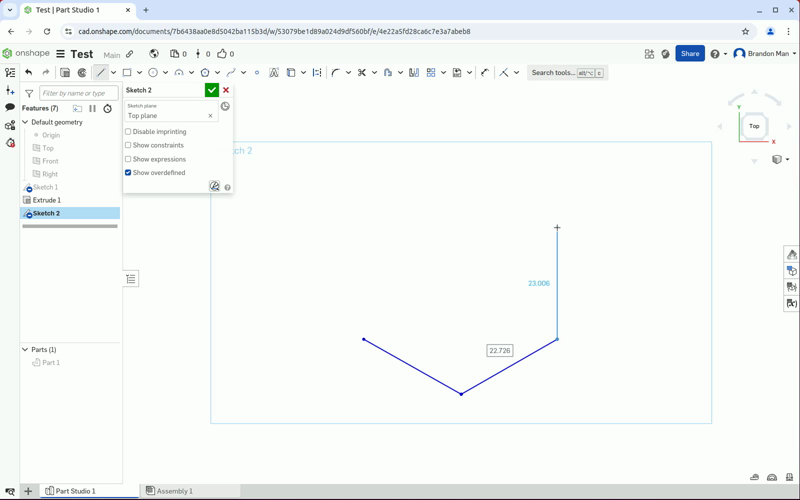
click(557, 227)
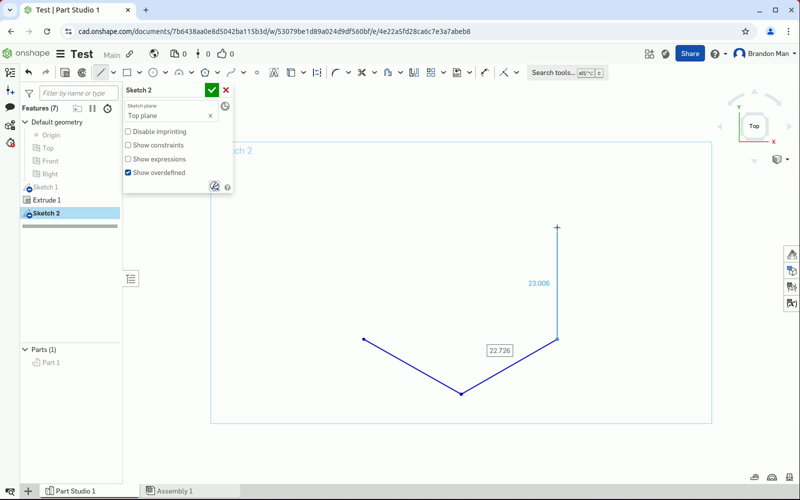
key_up(shift)
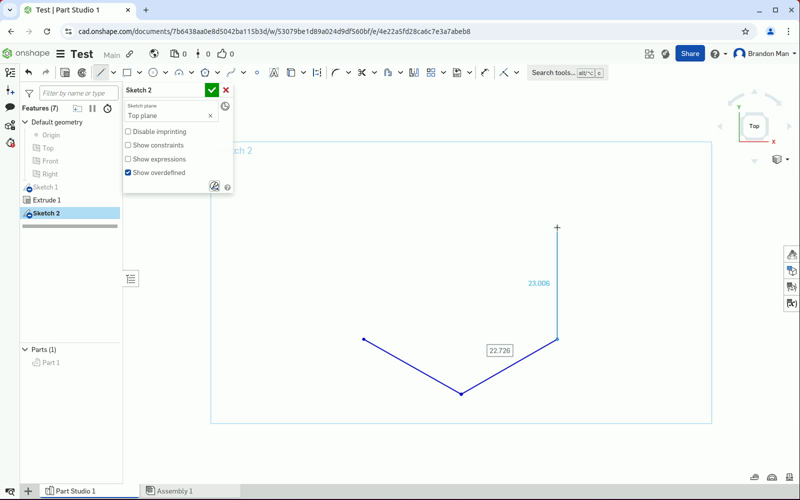
key_down(shift)
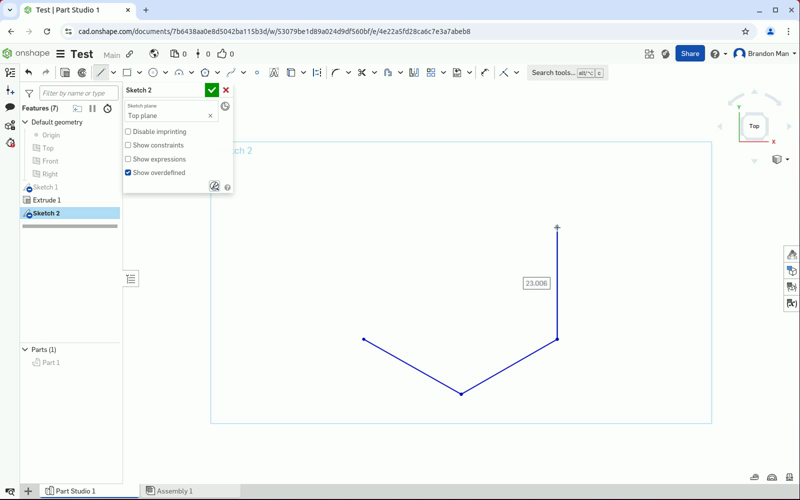
mouse_move(461, 171)
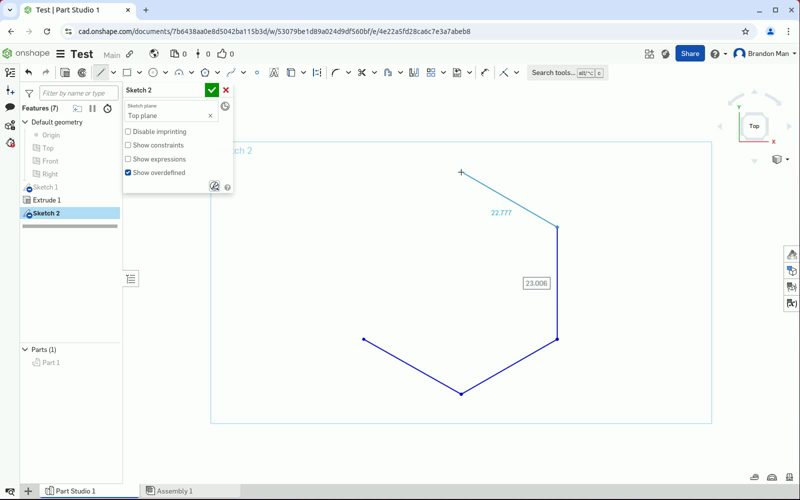
click(461, 171)
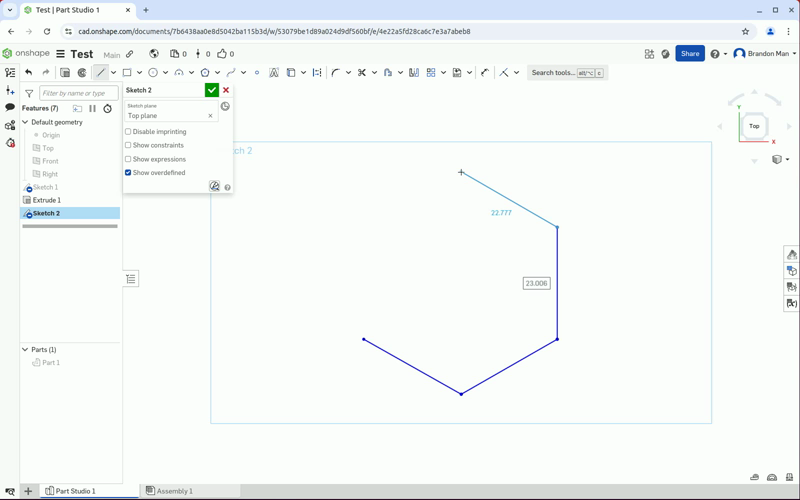
key_up(shift)
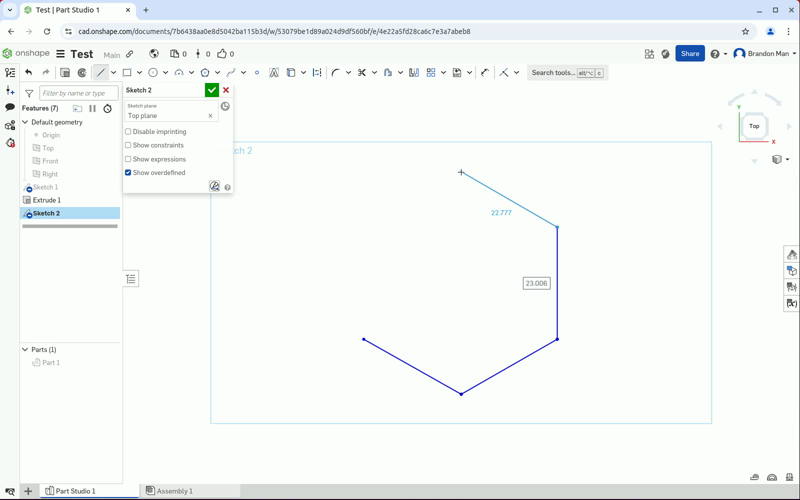
key_down(shift)
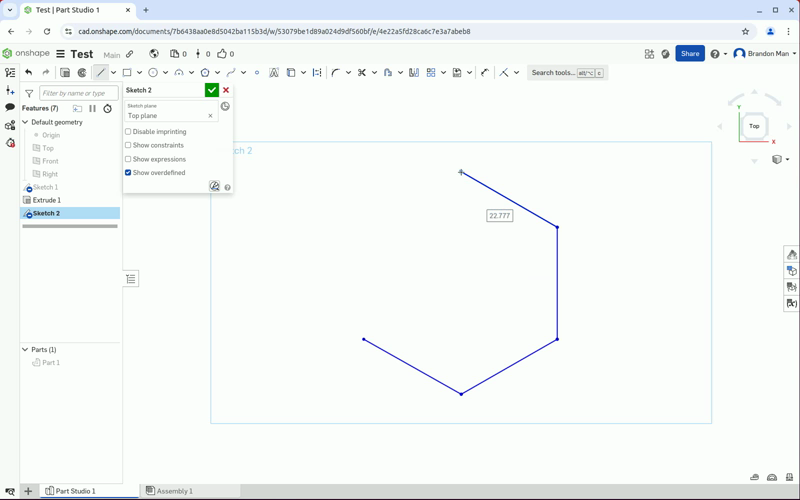
mouse_move(363, 227)
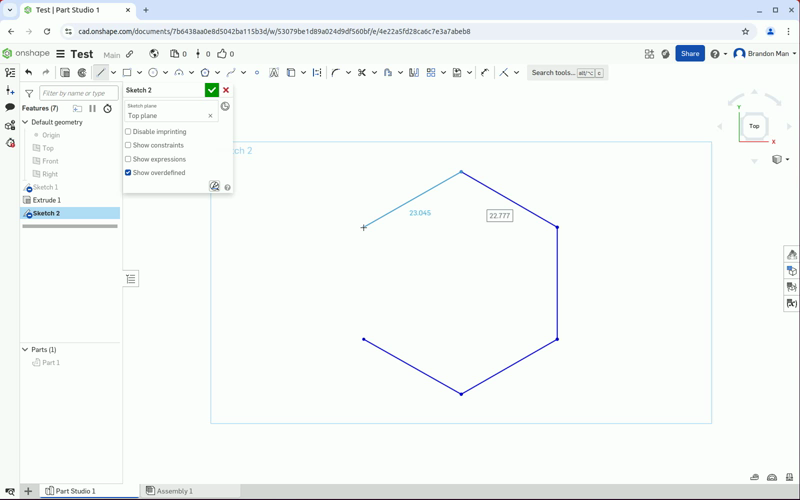
click(363, 227)
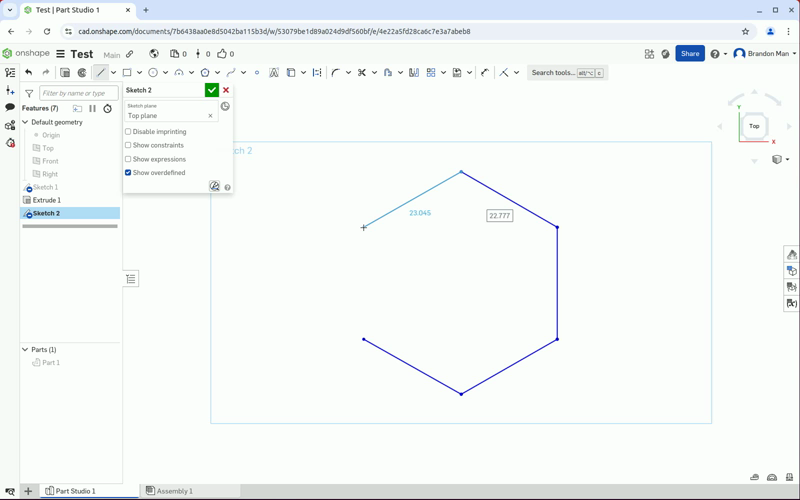
key_up(shift)
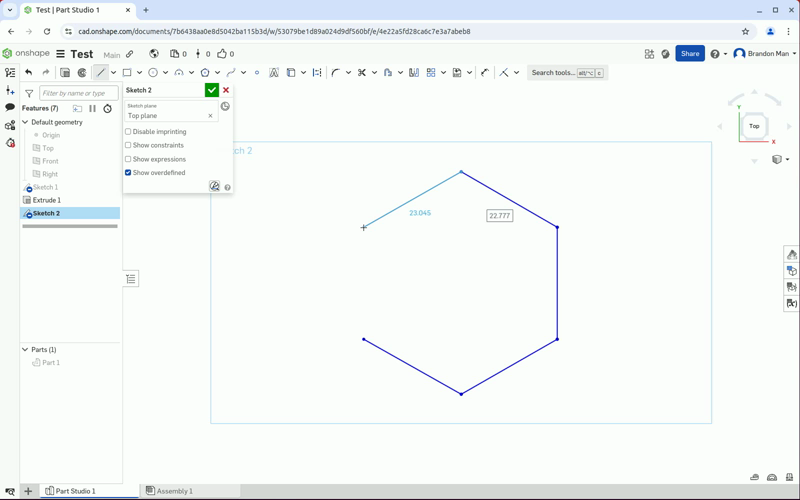
key_down(shift)
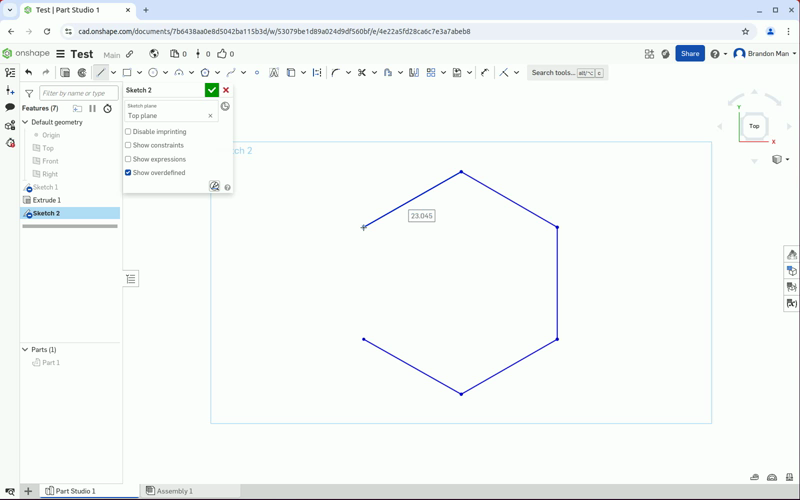
mouse_move(363, 339)
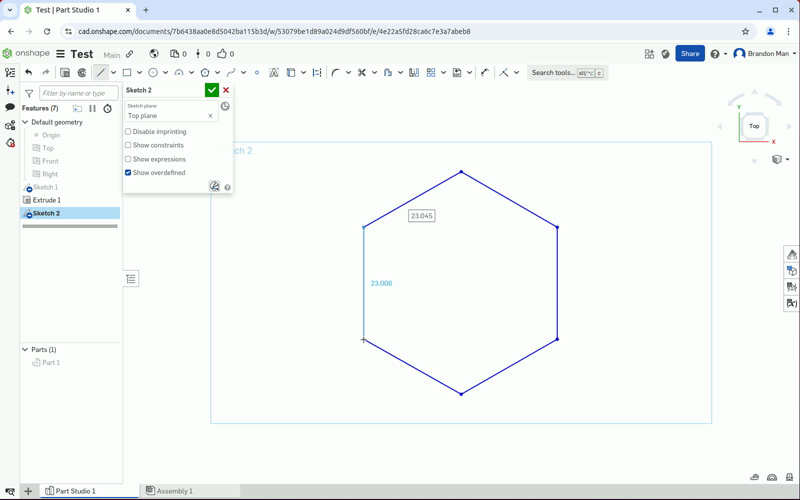
key_up(shift)
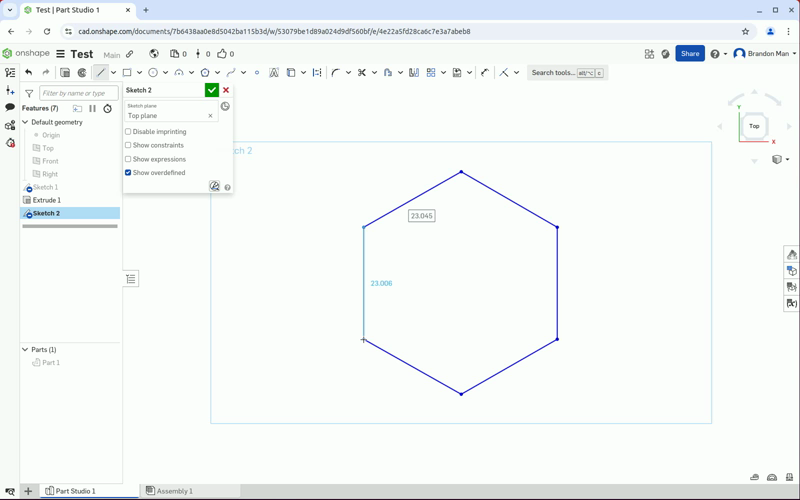
click(363, 339)
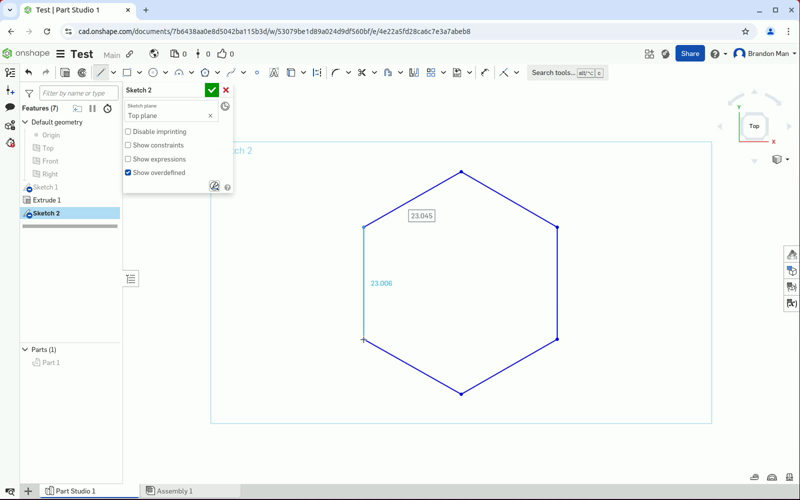
key(esc)
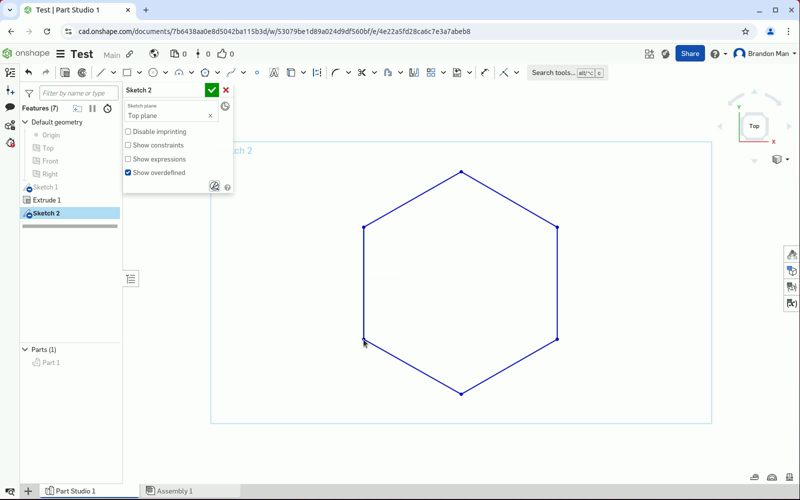
key(c)
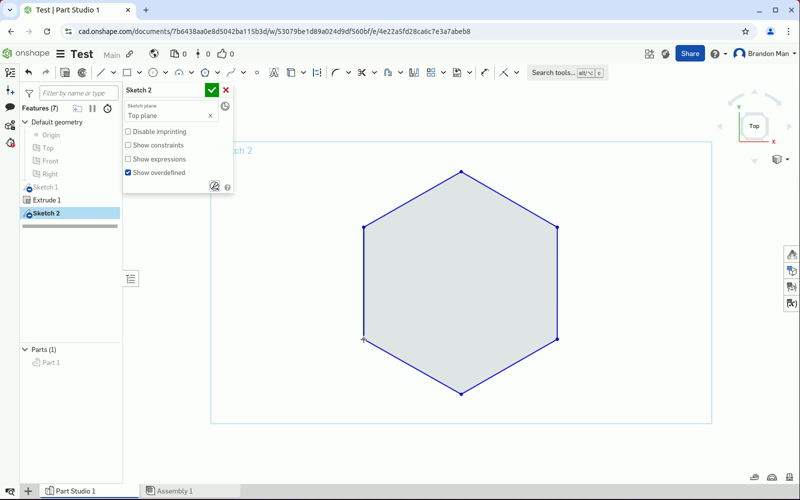
key_down(shift)
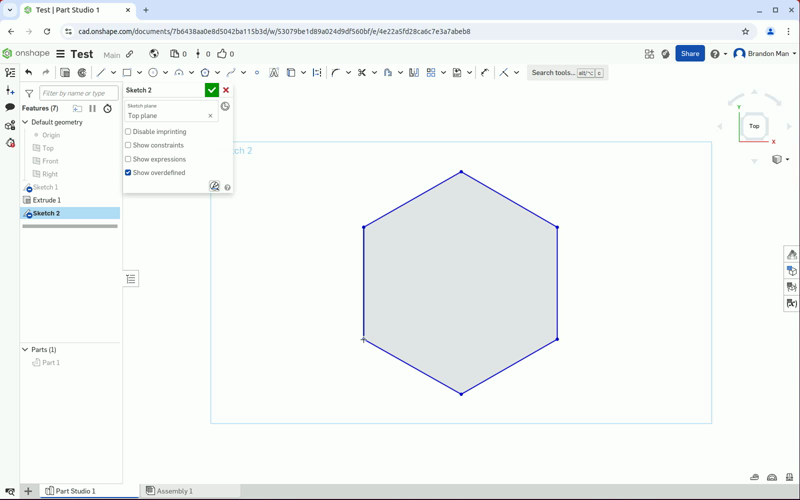
mouse_move(461, 284)
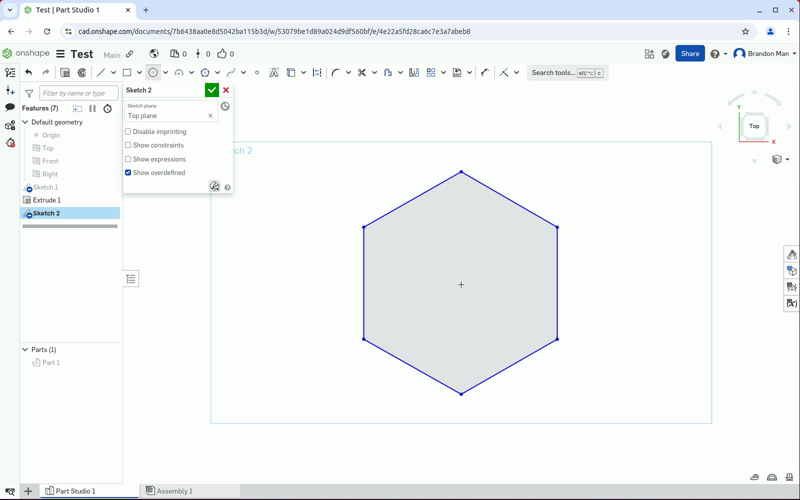
click(461, 284)
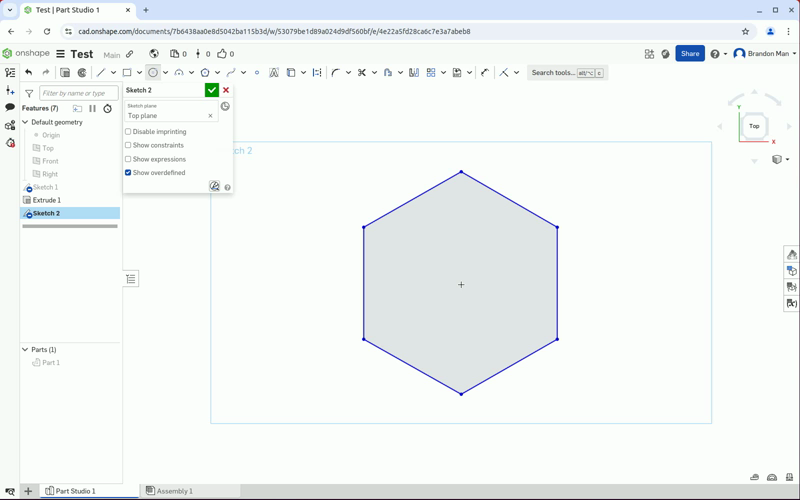
key_up(shift)
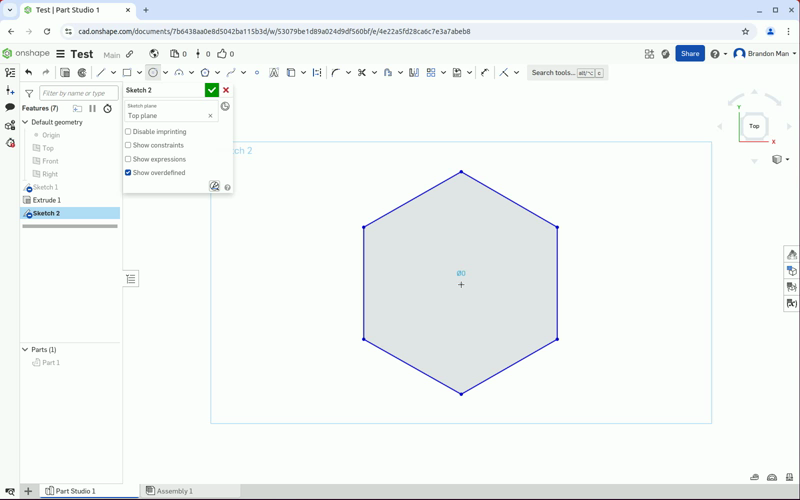
mouse_move(502, 284)
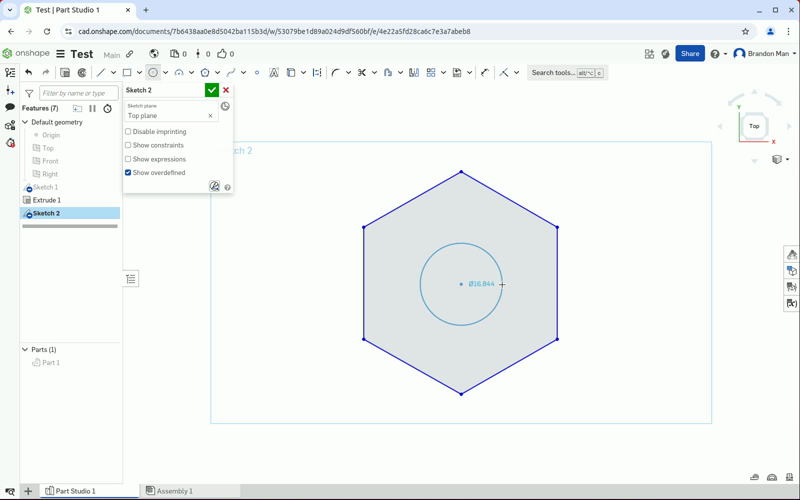
click(502, 284)
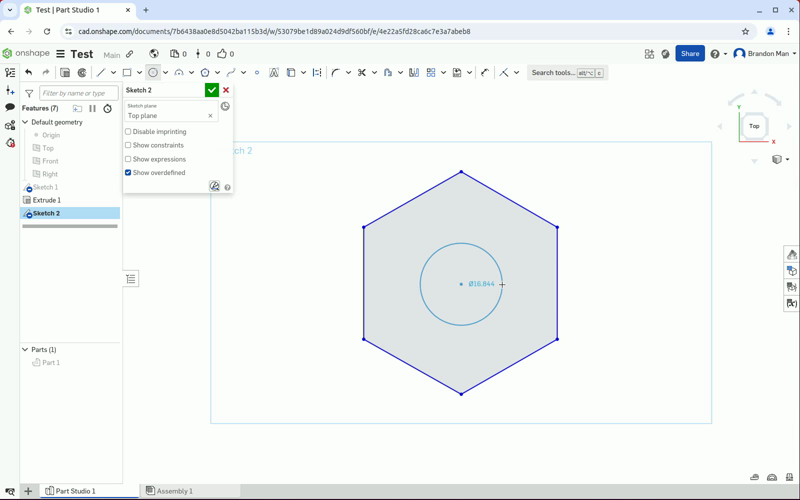
key(esc)
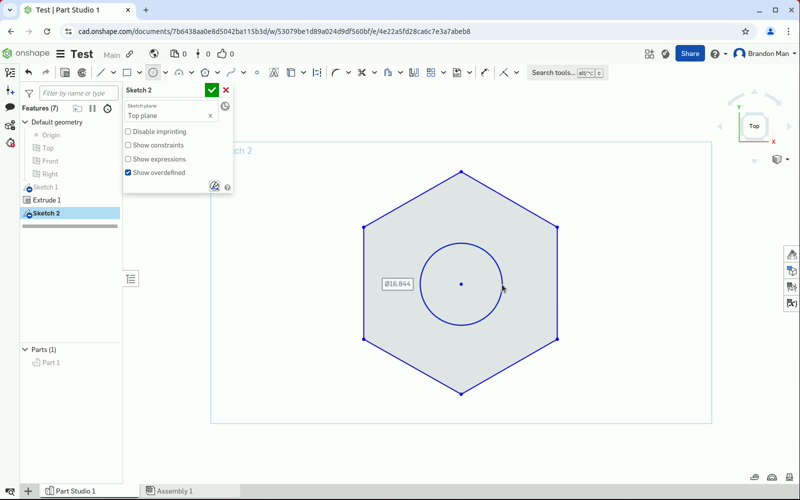
mouse_move(506, 228)
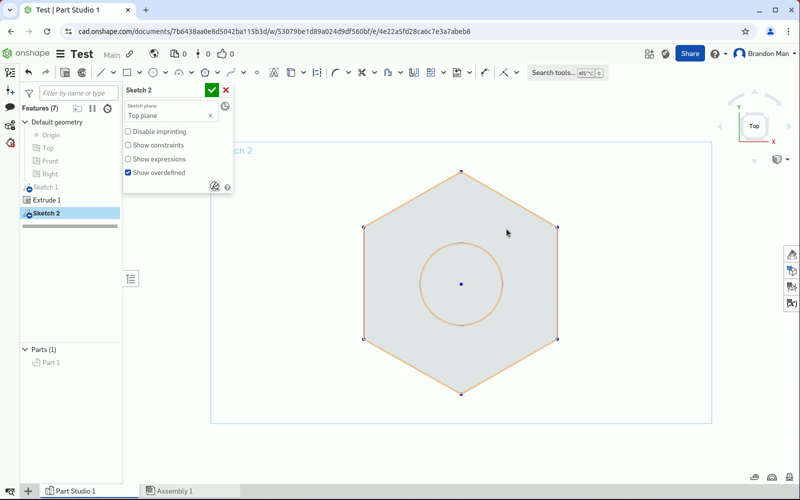
click(506, 228)
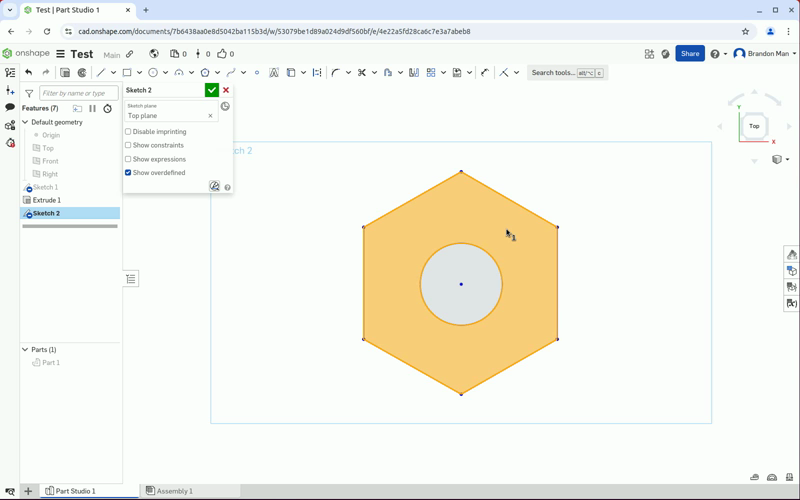
mouse_move(73, 352)
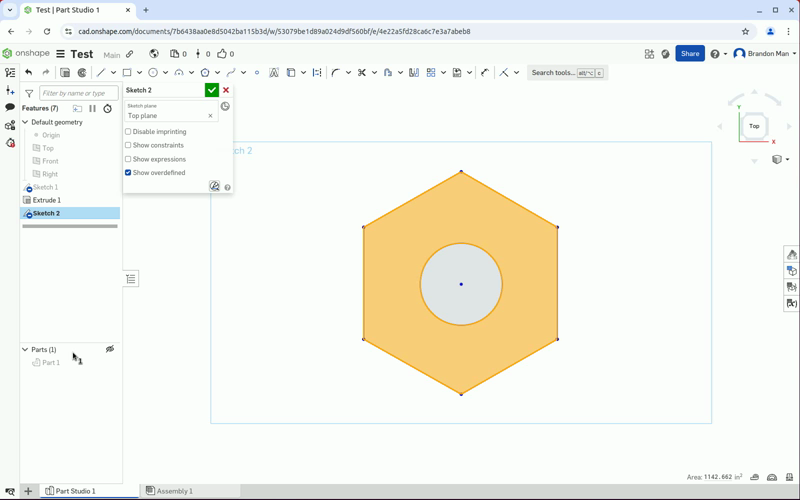
key(shift+y)
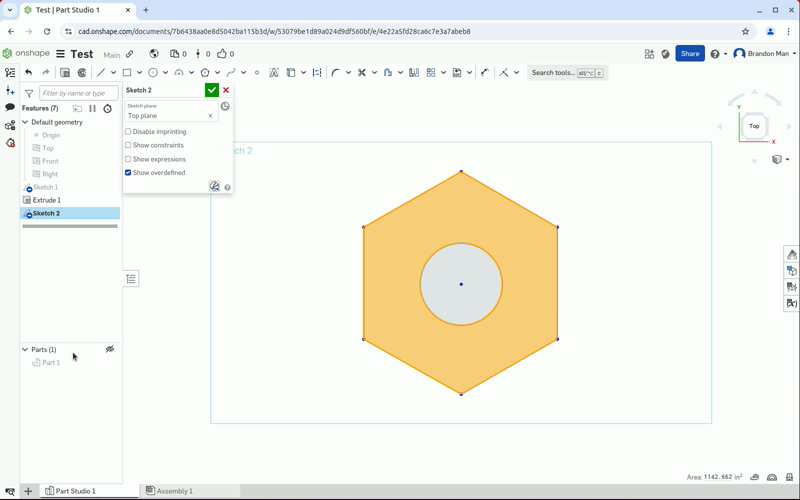
key(shift+e)
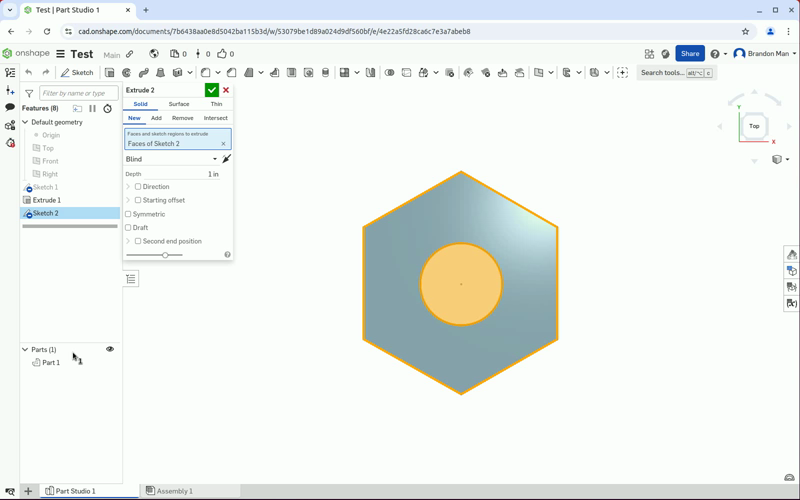
mouse_move(143, 106)
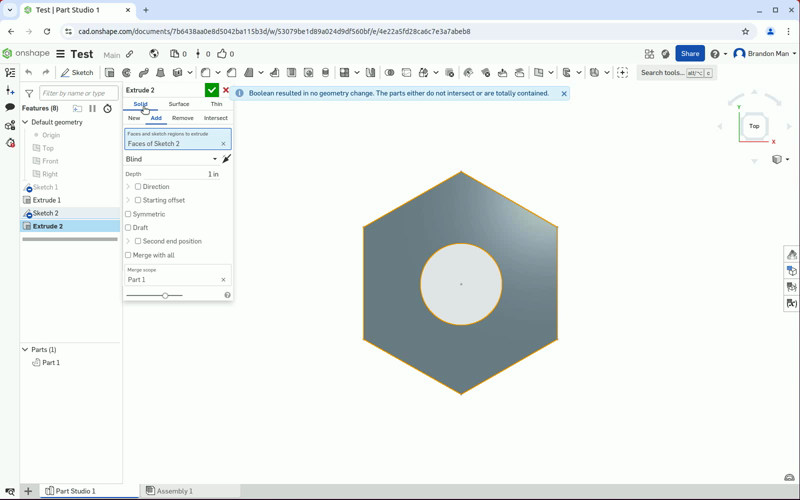
click(143, 106)
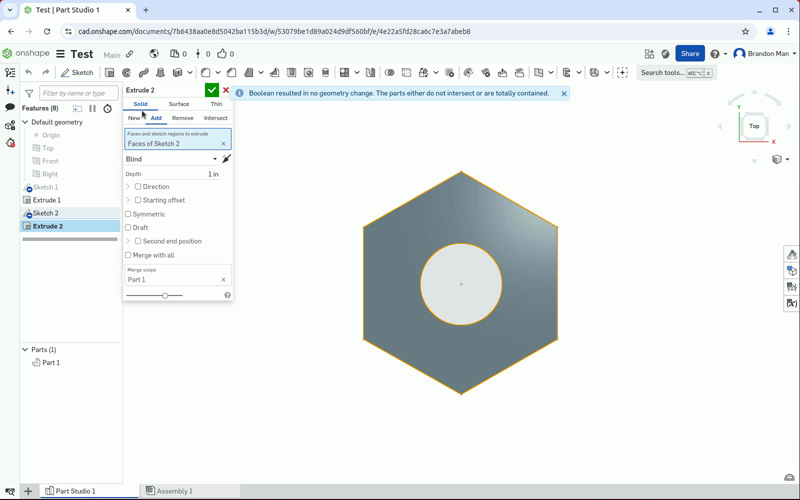
mouse_move(137, 120)
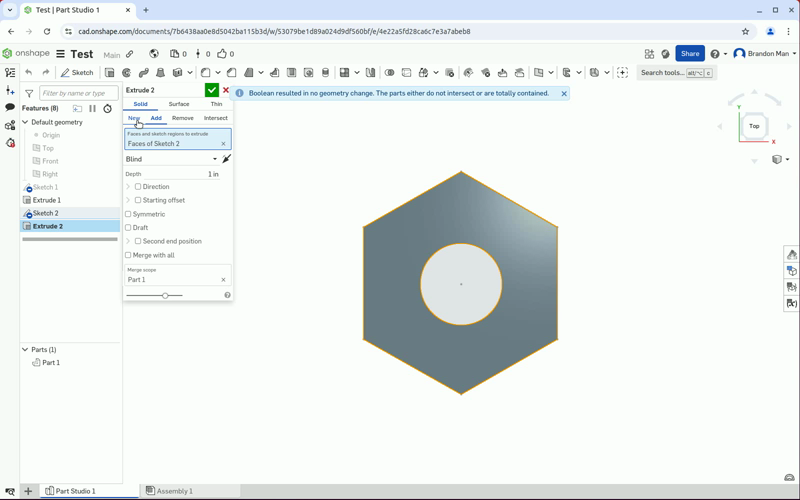
click(137, 120)
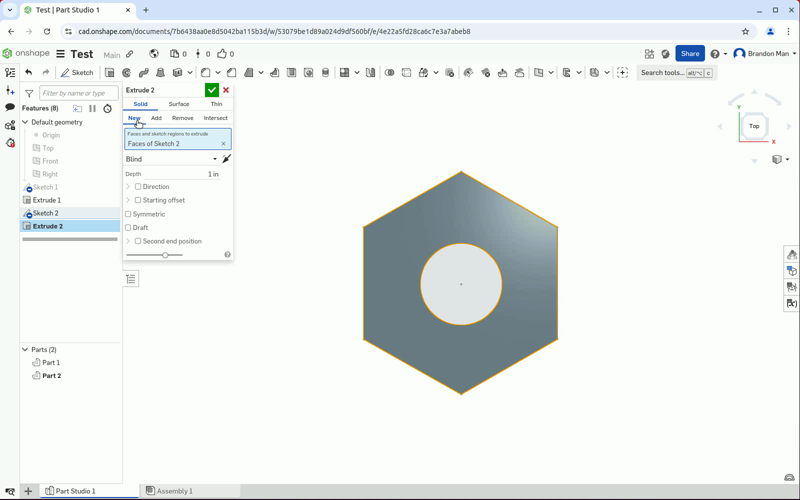
key(tab, 4)
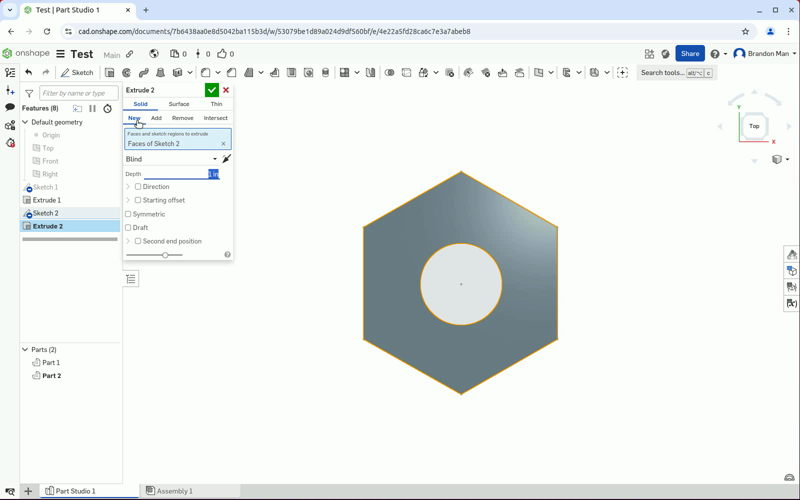
text(17.09)
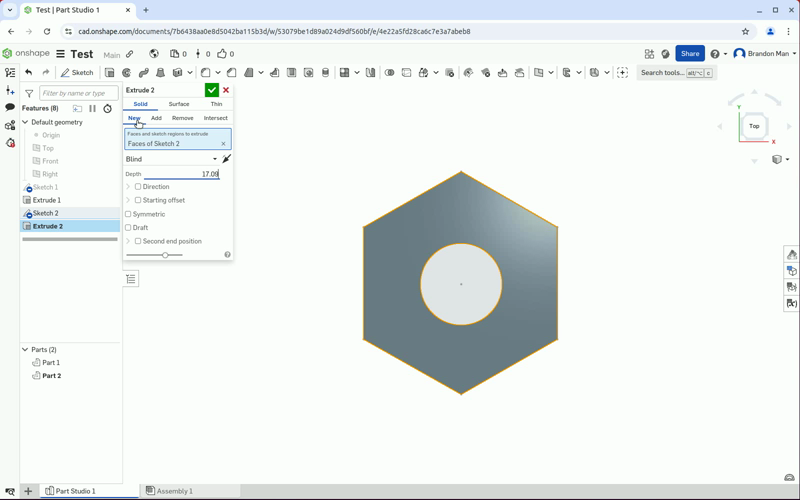
key(enter)
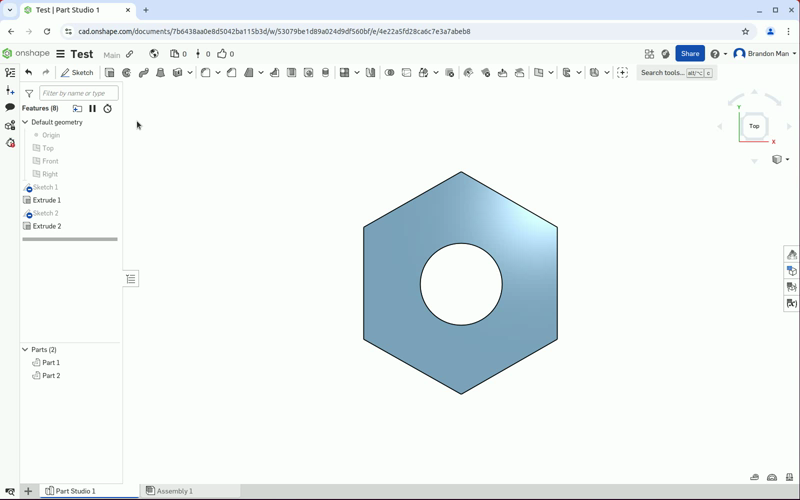
key(shift+h)
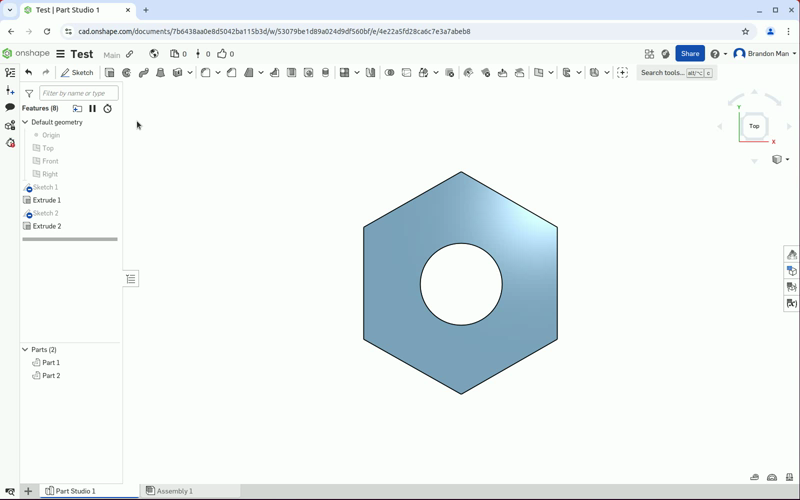
key(shift+h)
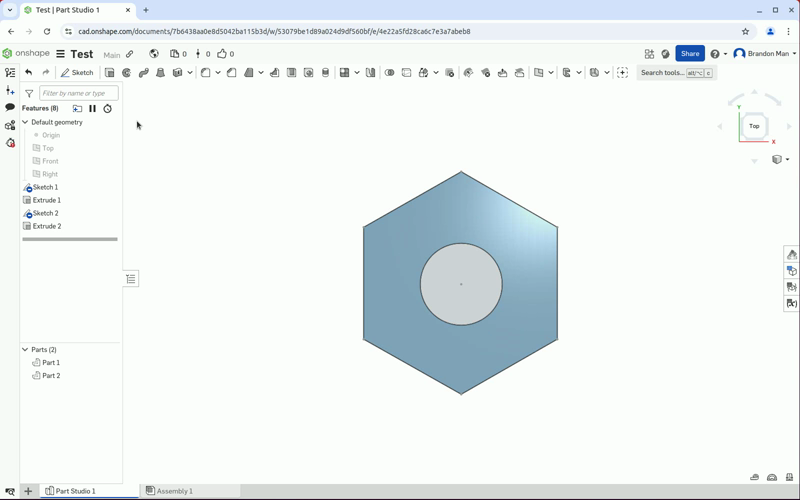
key(shift+7)
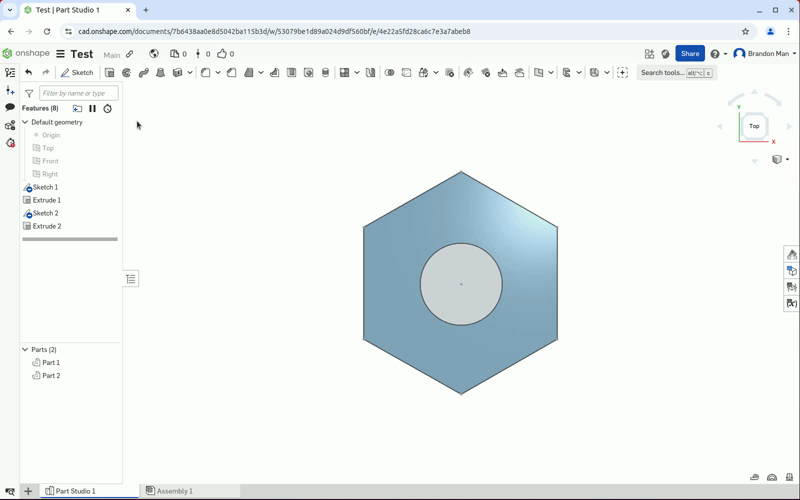
key(up, 3)
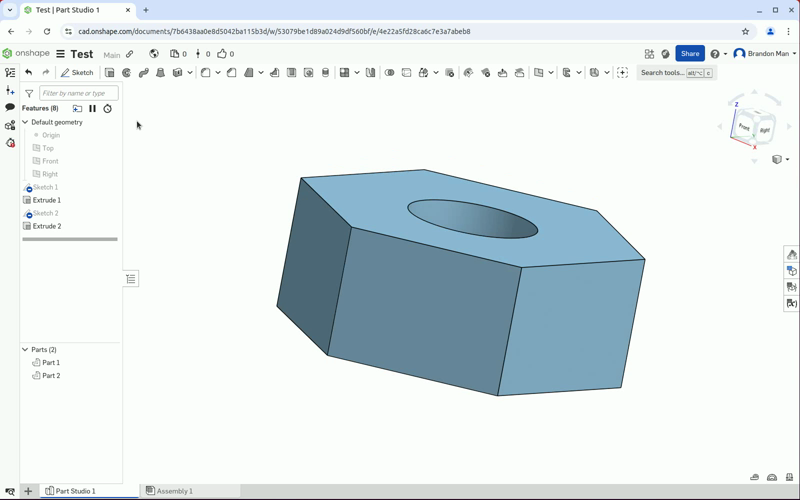
key(left, 3)
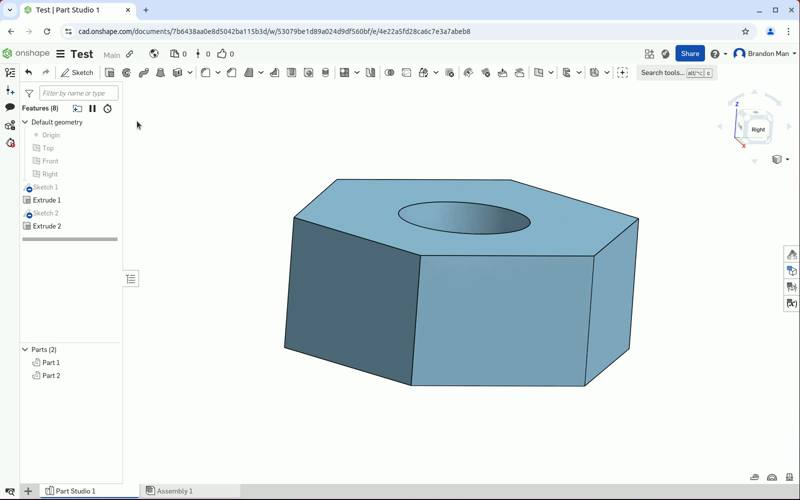
key(right, 3)
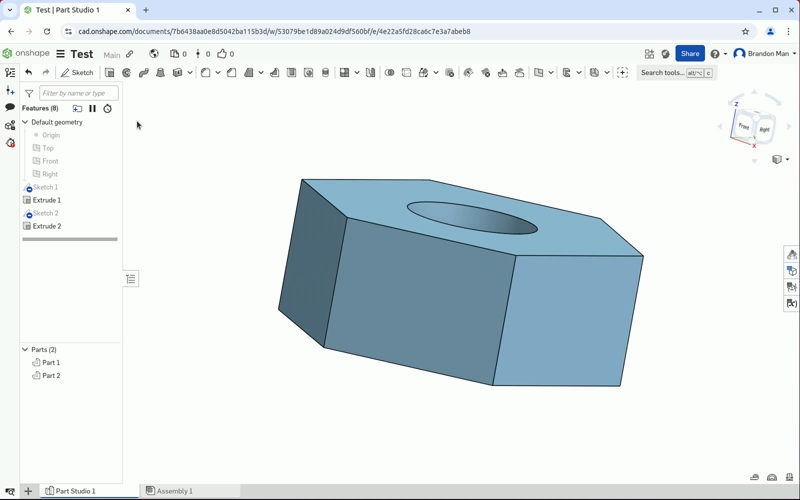
key(down, 3)
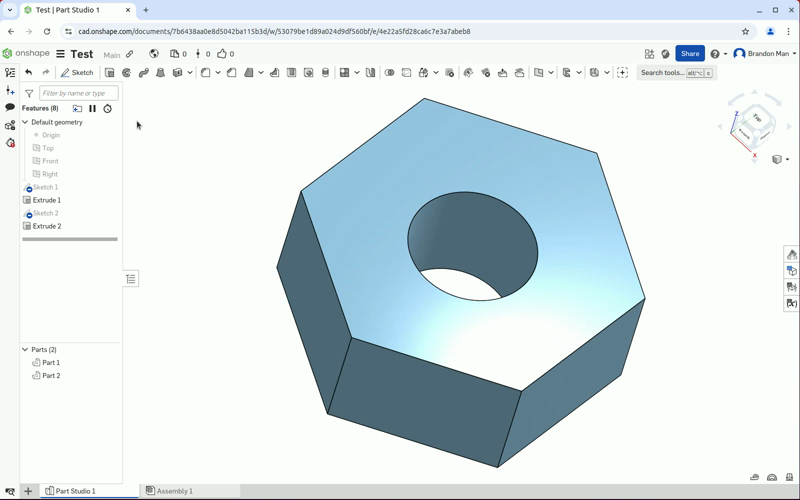
mouse_move(73, 189)
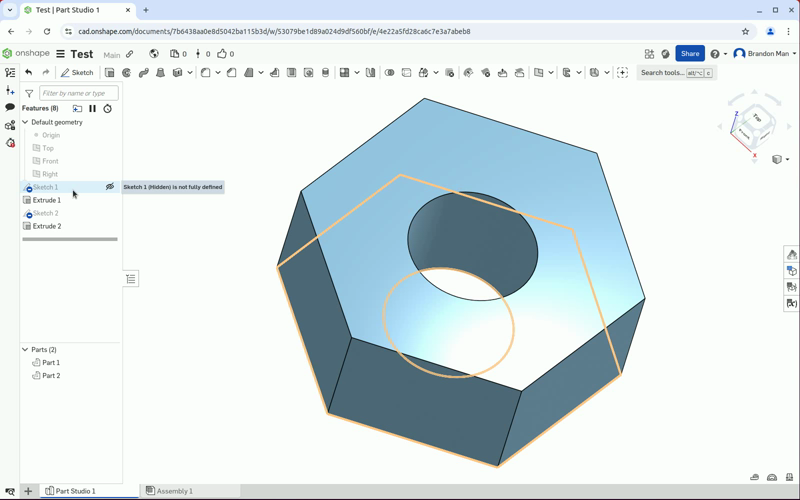
click(73, 189)